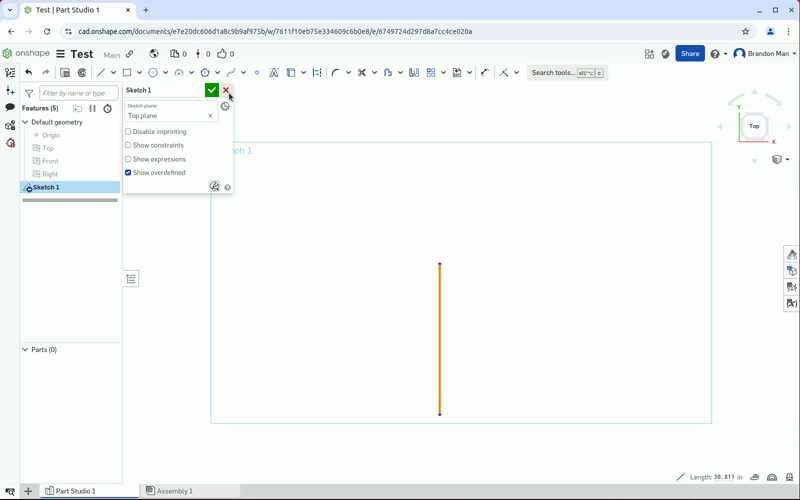
key(shift+h)
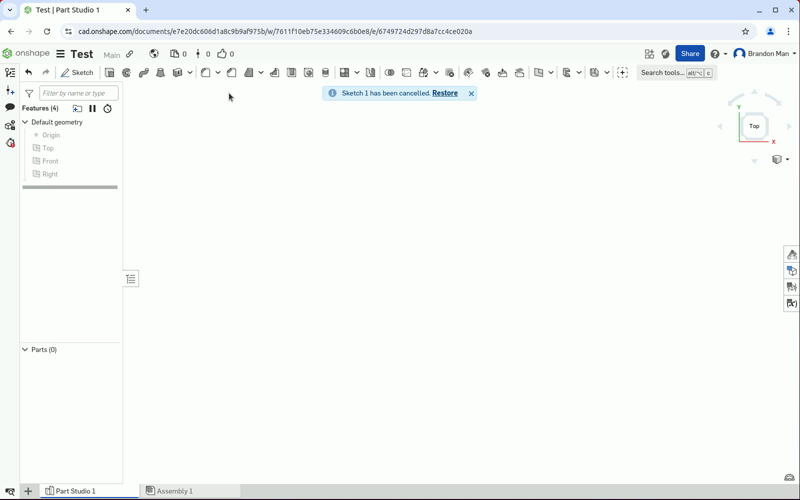
mouse_move(73, 352)
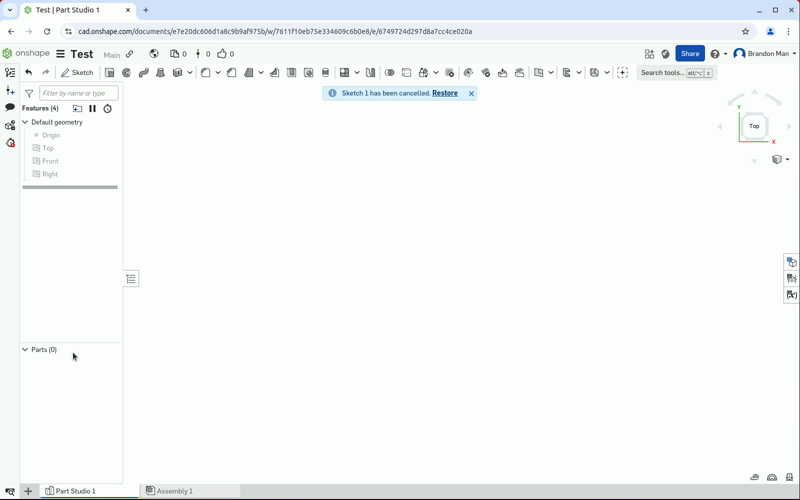
key(y)
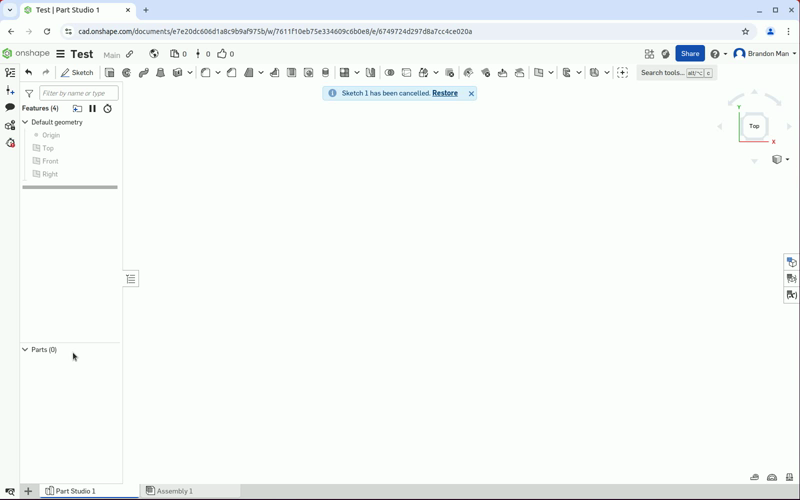
key(shift+p)
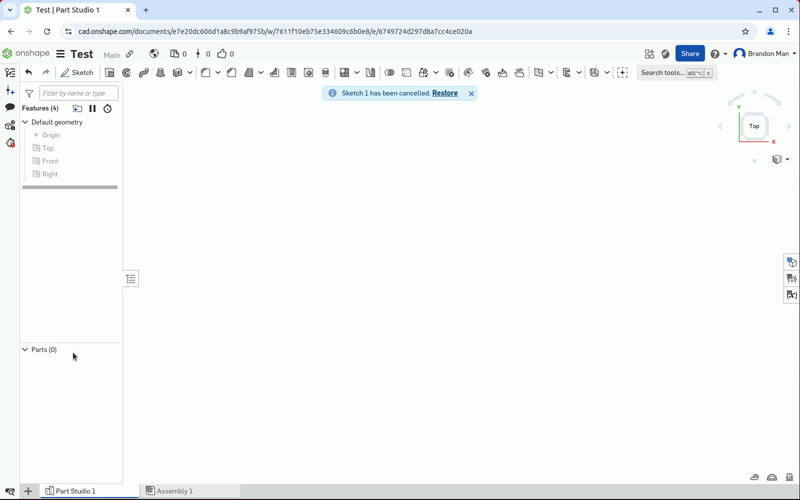
key(space)
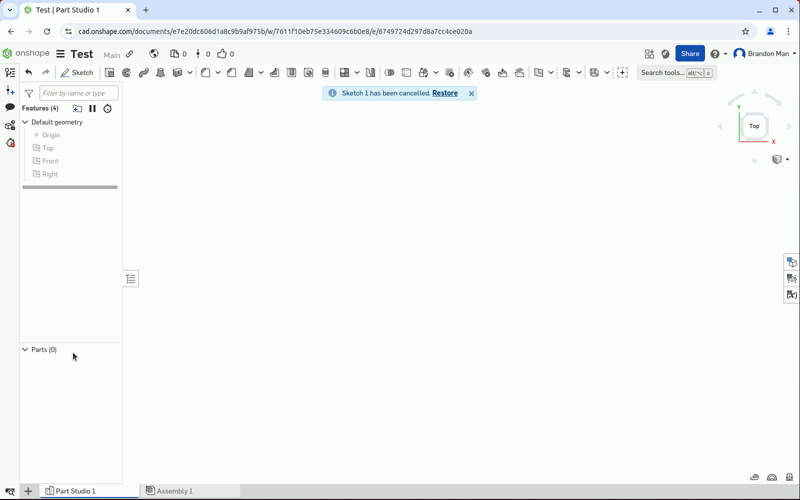
key_down(shift)
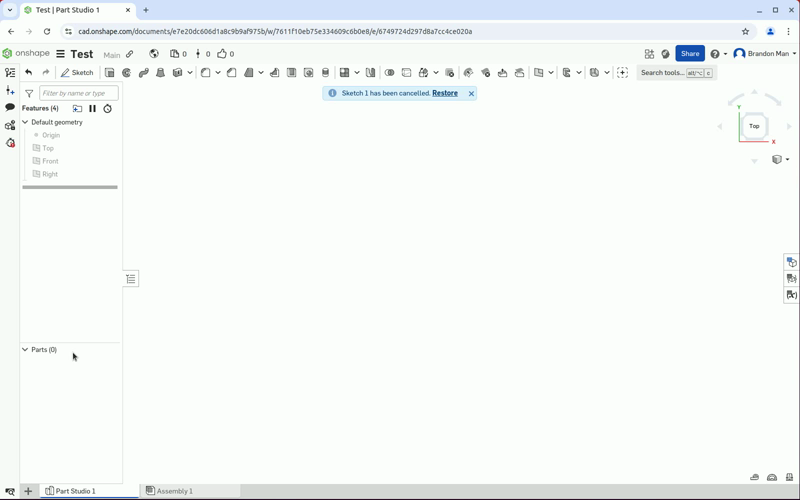
key(up)
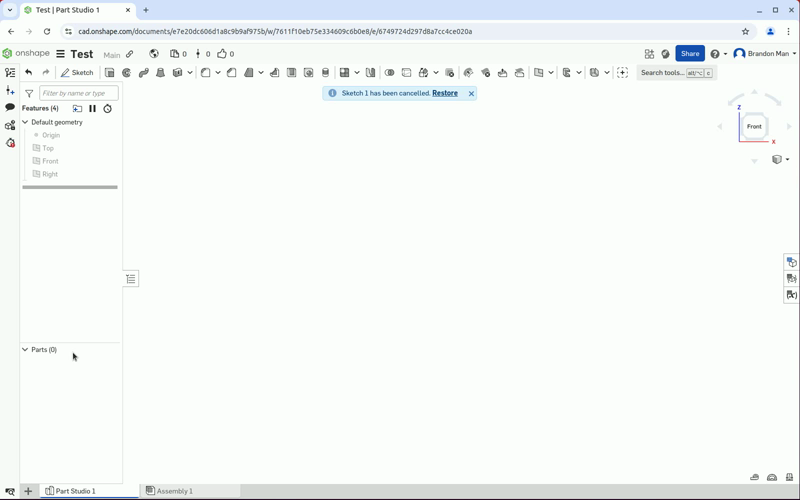
key_up(shift)
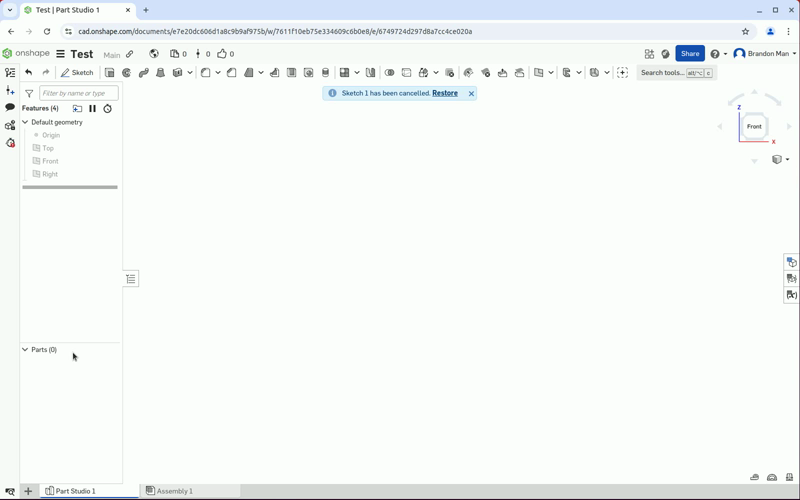
key(space)
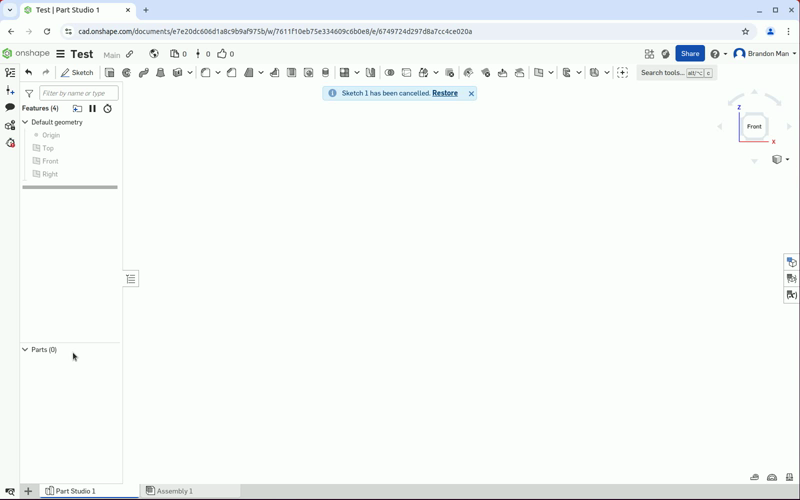
key_down(shift)
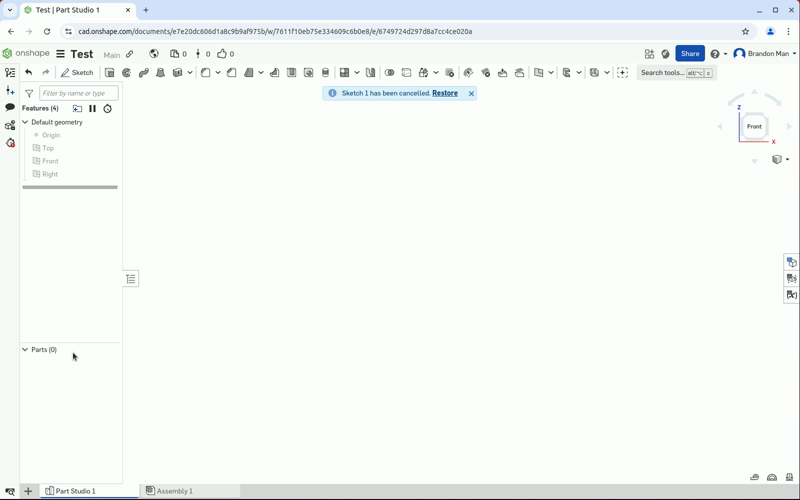
key(left)
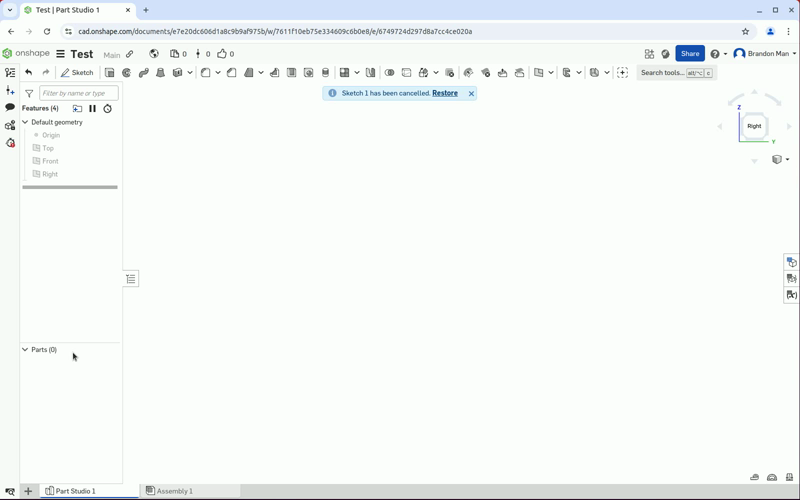
key_up(shift)
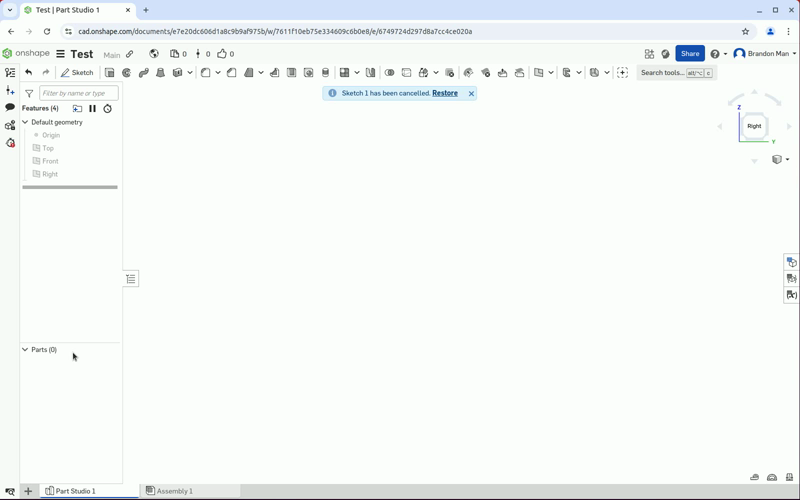
mouse_move(73, 352)
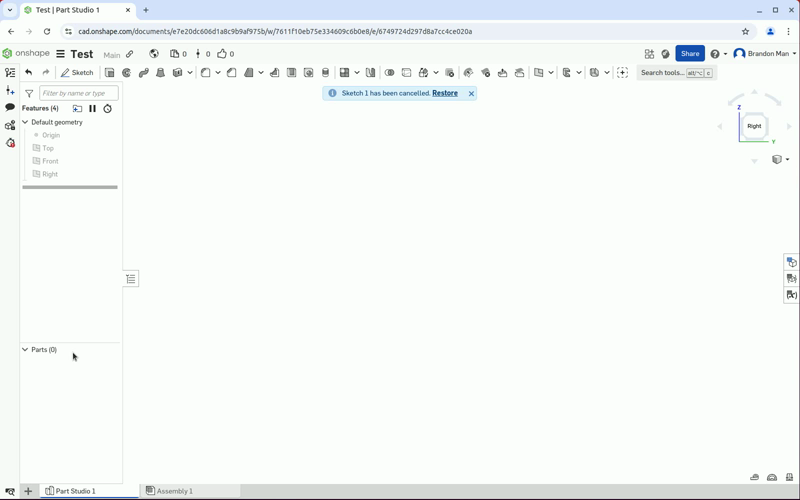
key(shift+y)
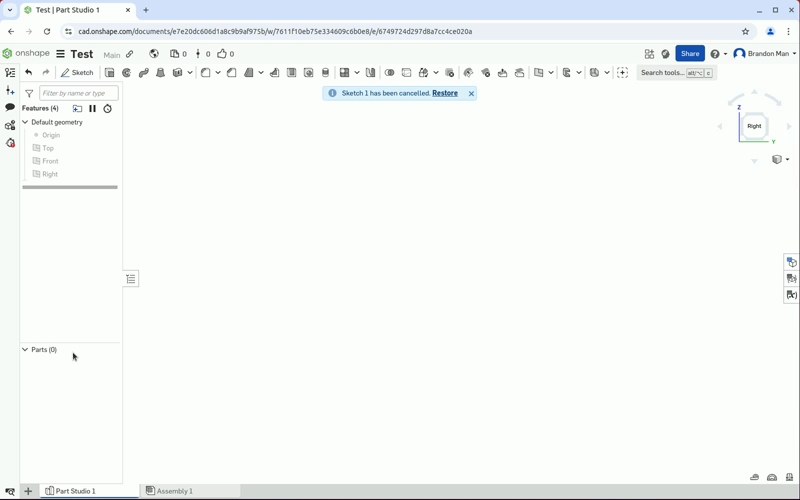
key(shift+s)
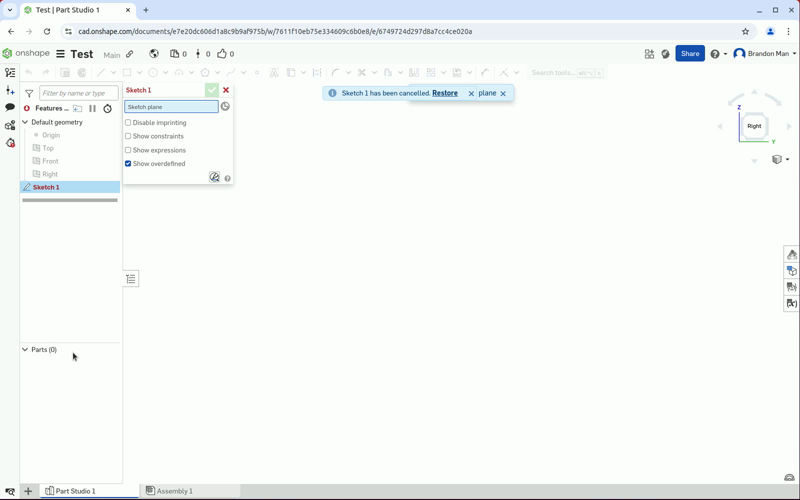
mouse_move(73, 176)
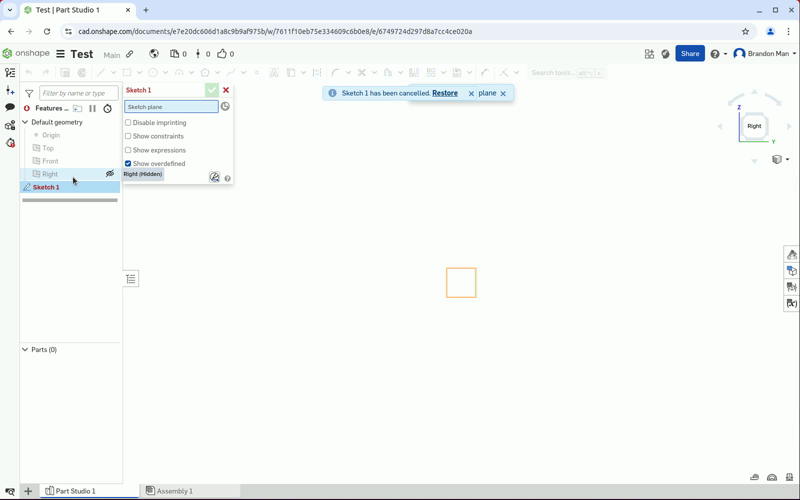
click(73, 176)
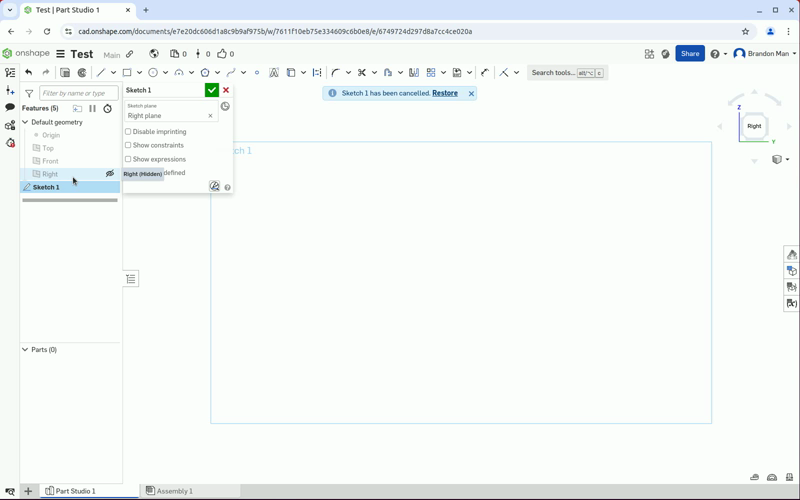
mouse_move(73, 352)
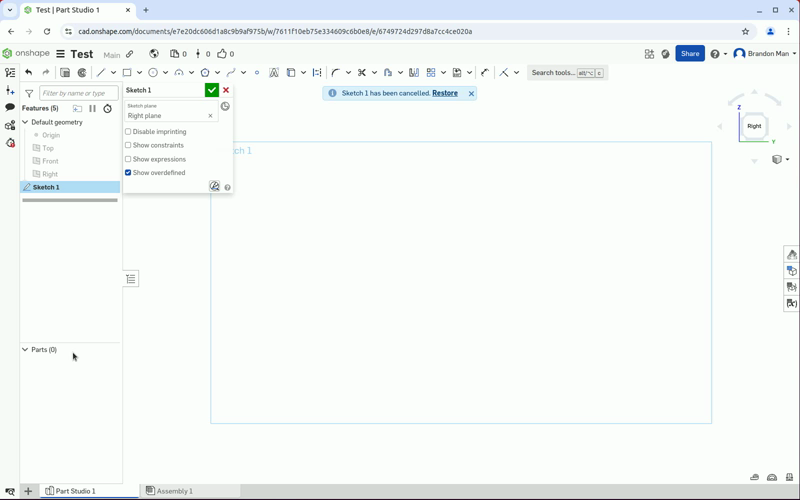
key(y)
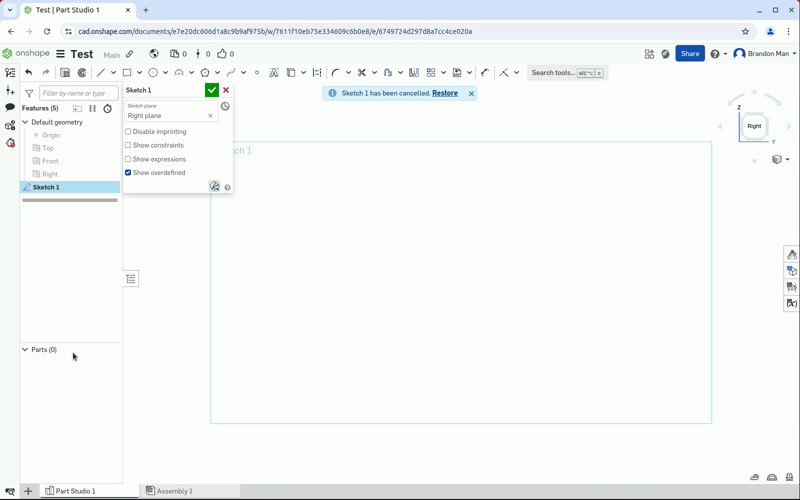
key(l)
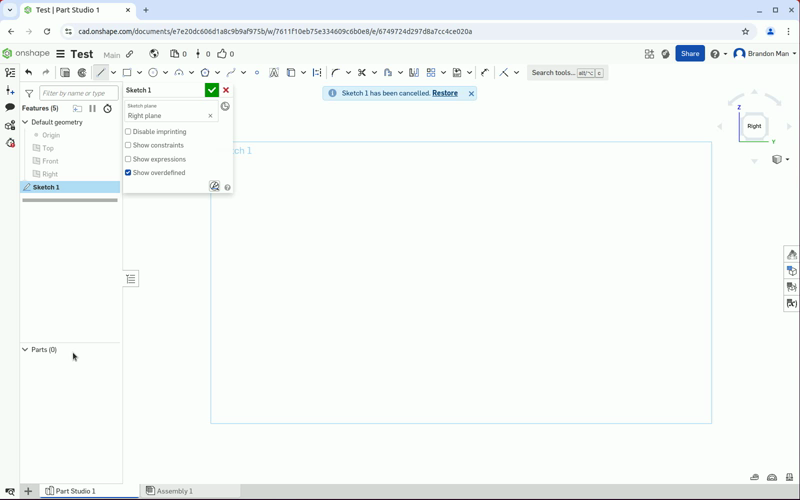
key_down(shift)
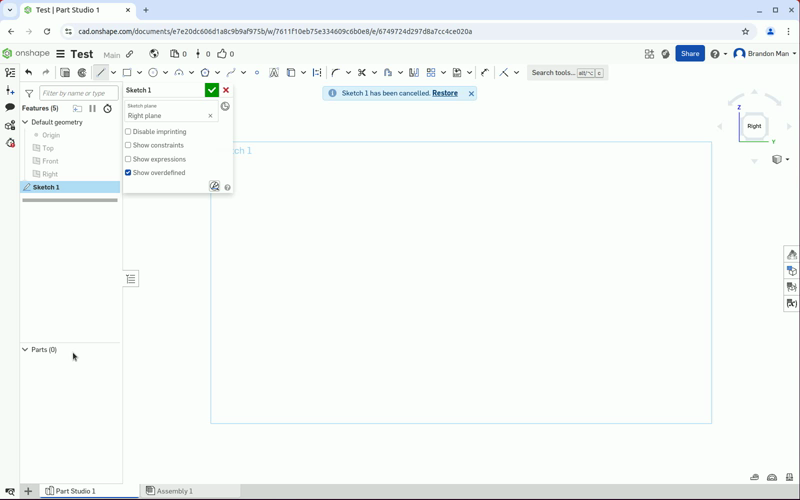
mouse_move(460, 282)
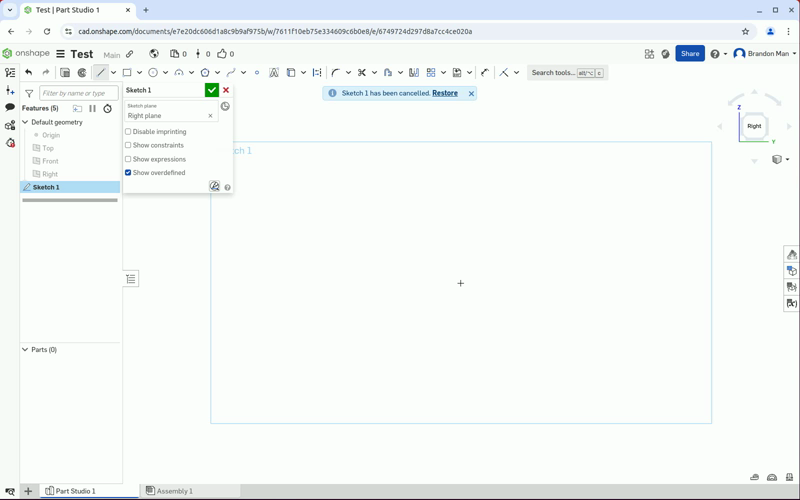
click(460, 282)
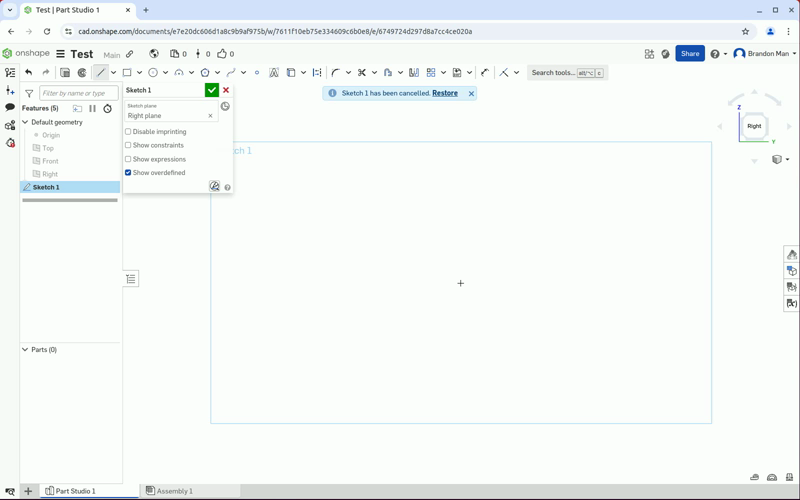
key_up(shift)
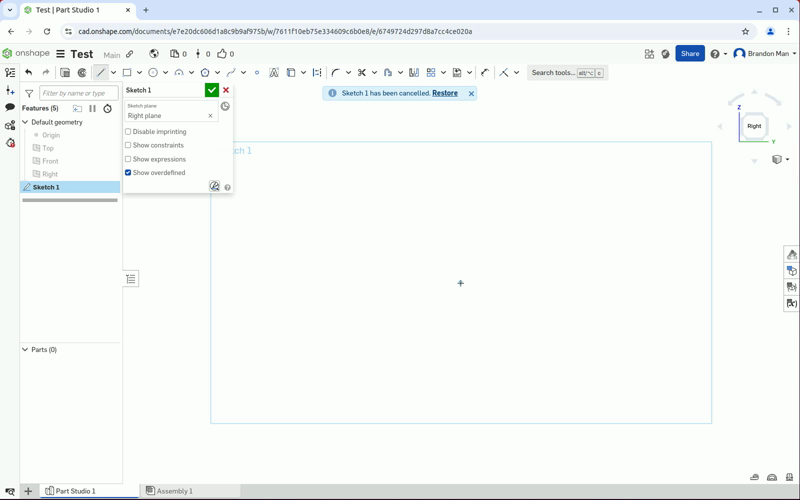
key_down(shift)
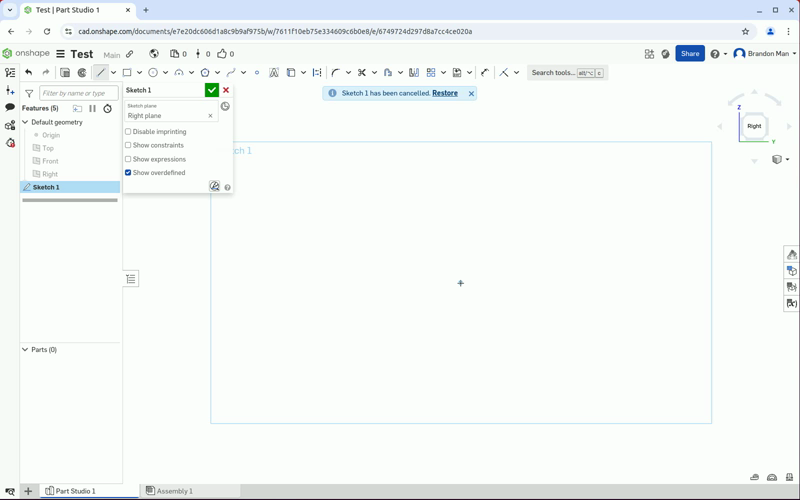
mouse_move(490, 282)
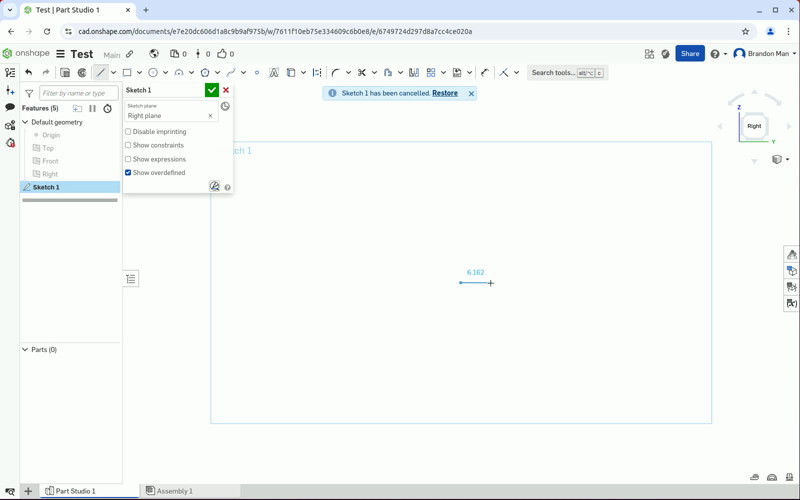
mouse_move(470, 282)
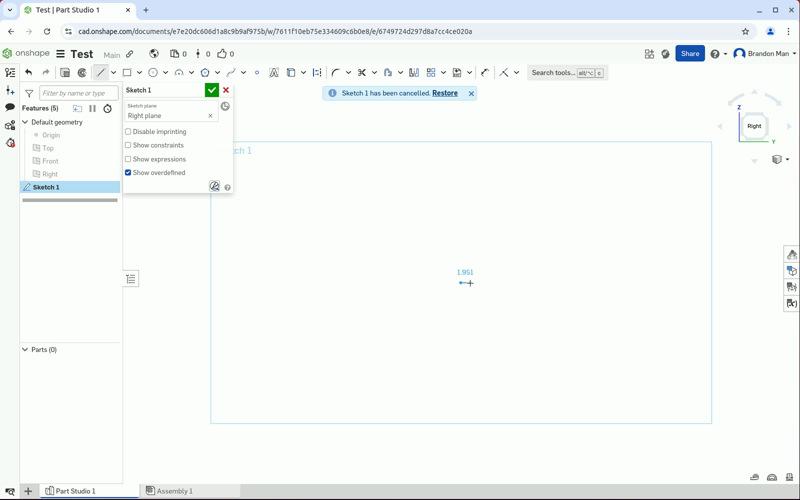
click(470, 282)
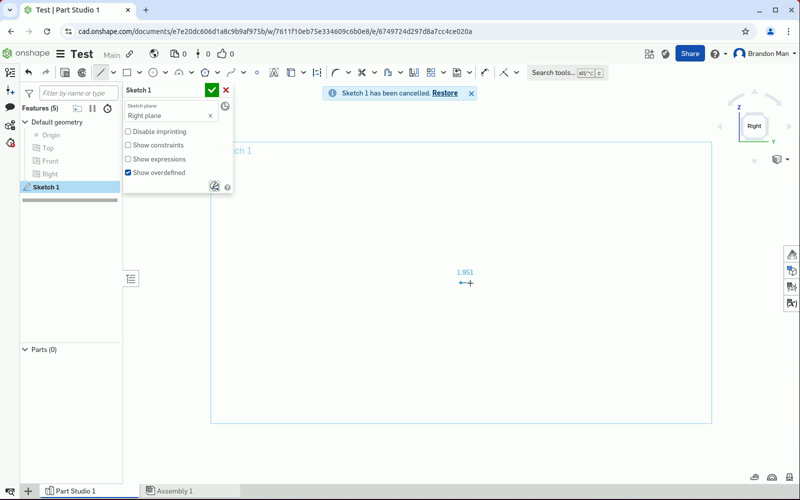
key_up(shift)
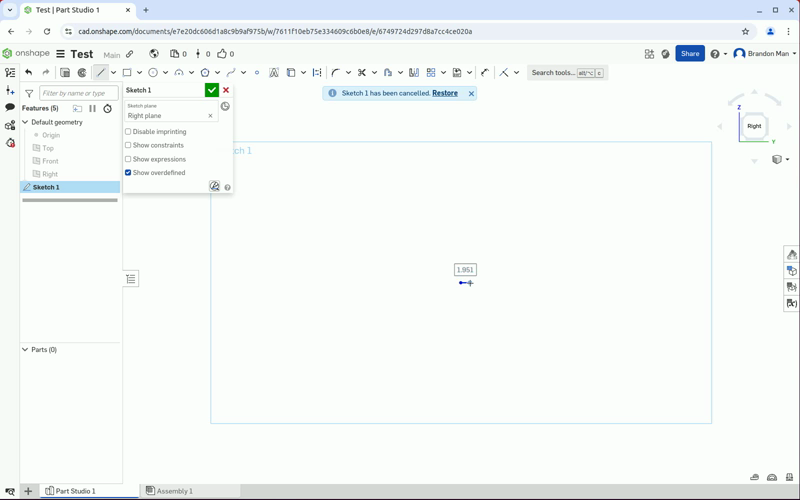
key_down(shift)
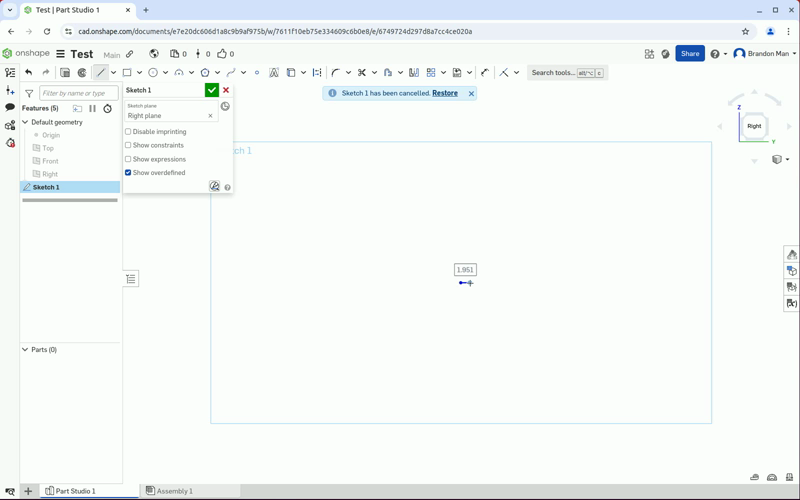
mouse_move(500, 282)
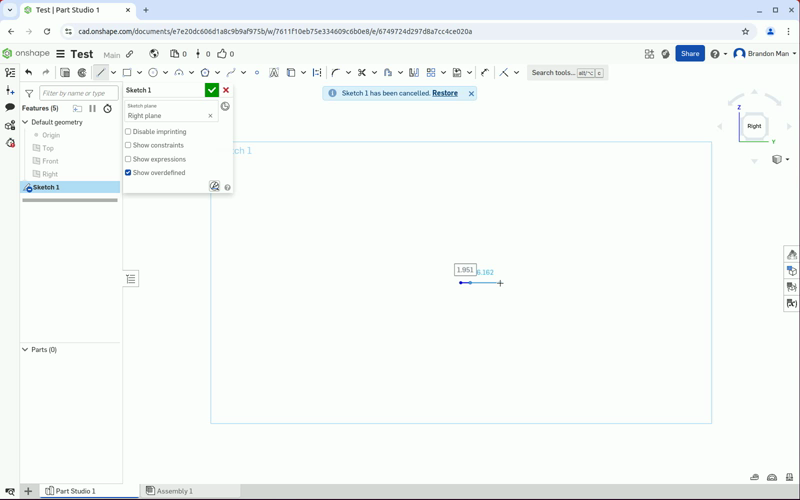
mouse_move(470, 263)
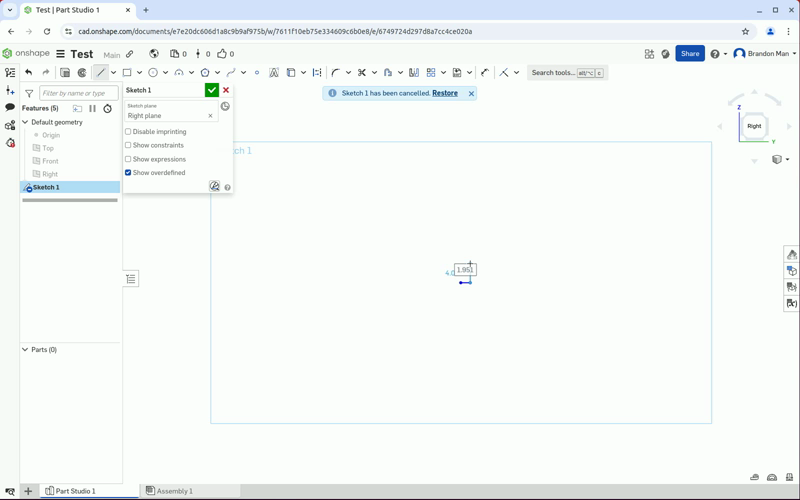
click(470, 263)
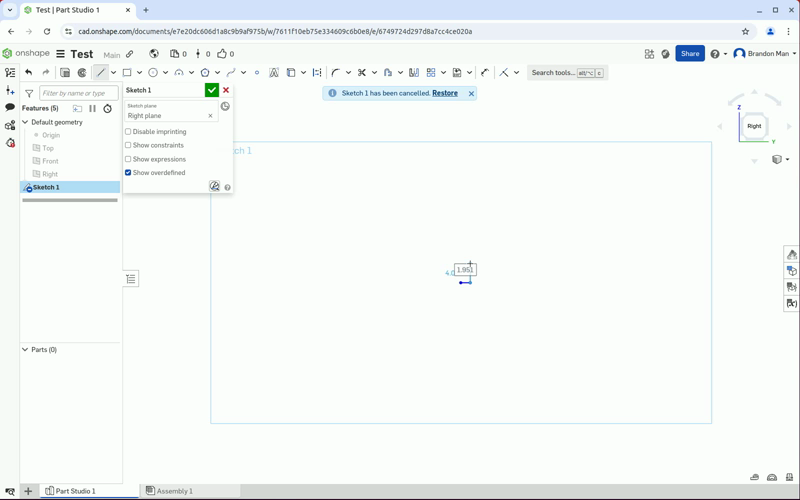
key_up(shift)
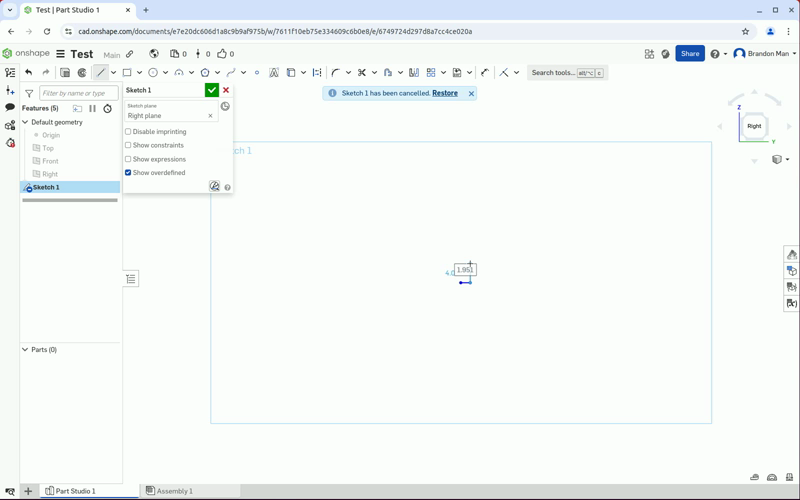
key_down(shift)
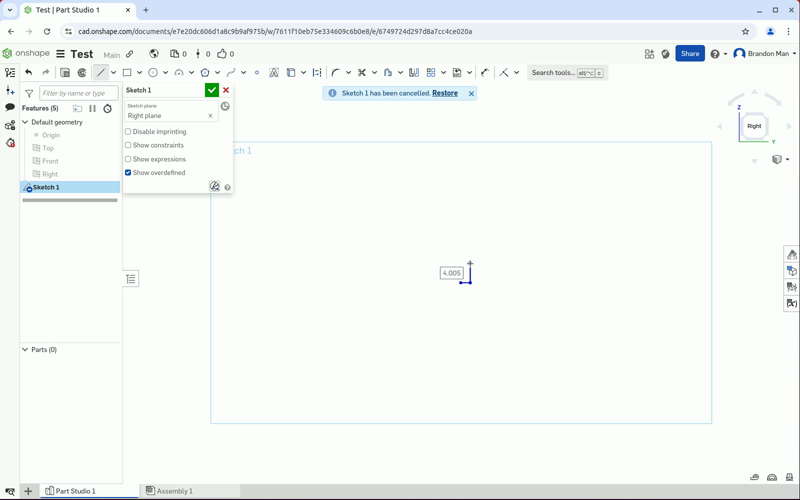
mouse_move(500, 263)
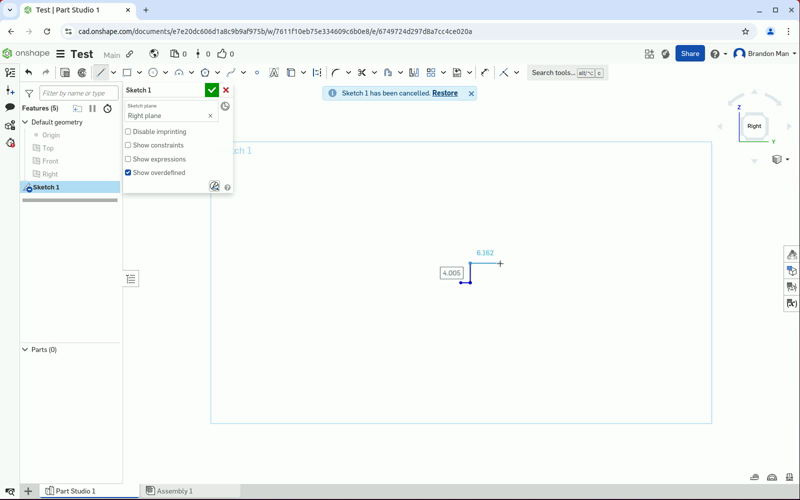
mouse_move(470, 258)
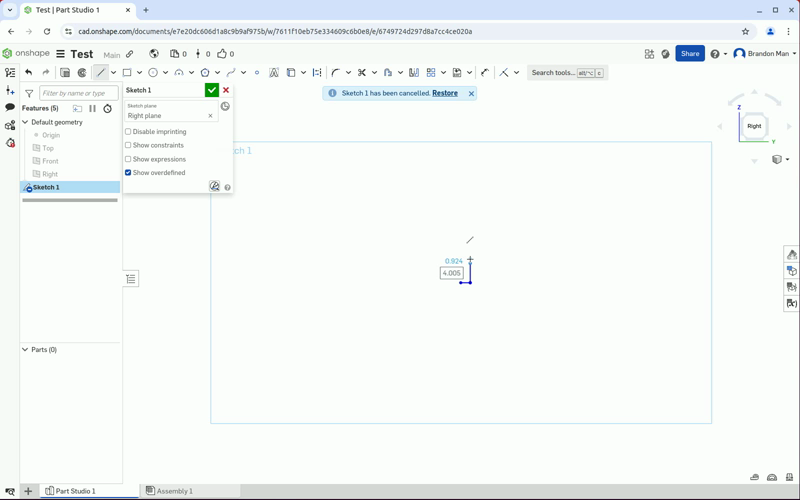
scroll(6)
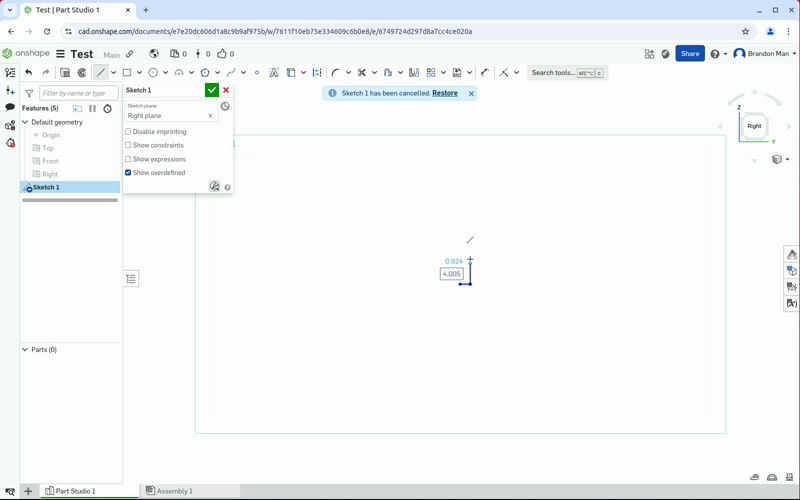
scroll(6)
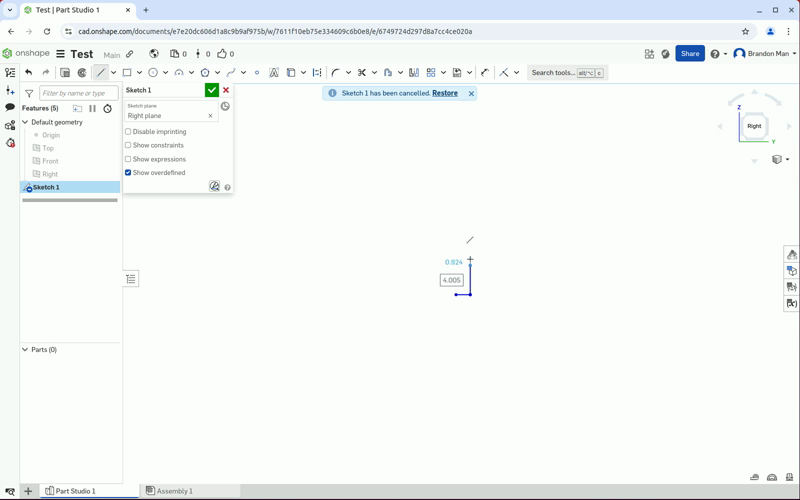
scroll(6)
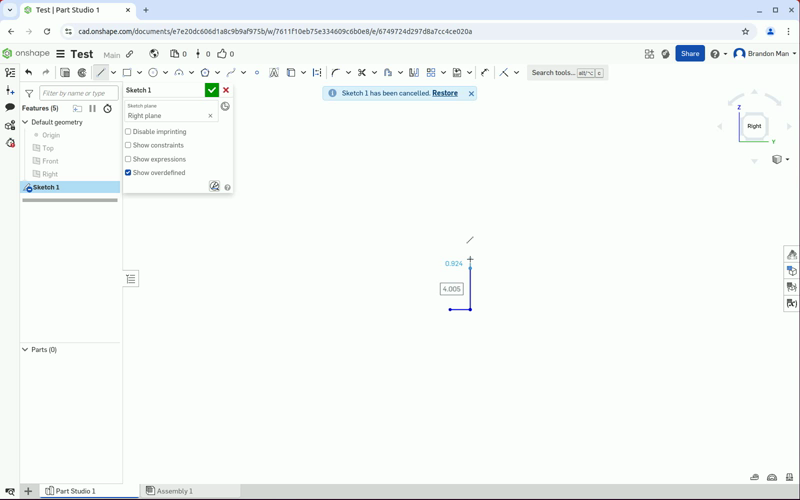
scroll(6)
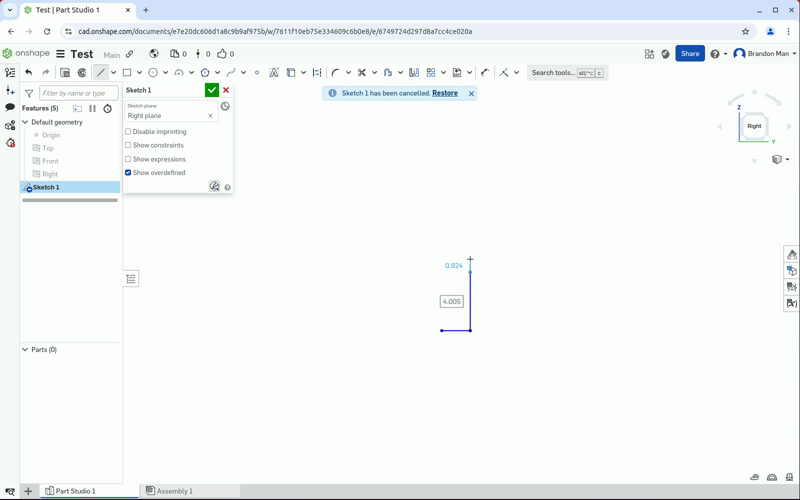
scroll(6)
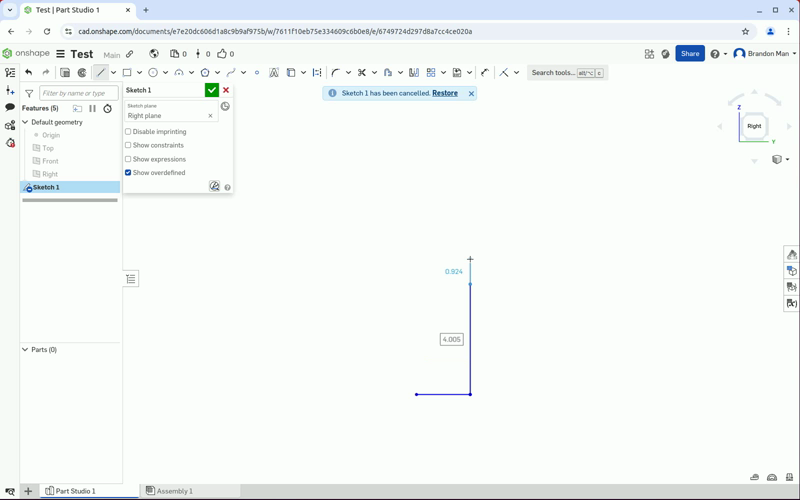
scroll(6)
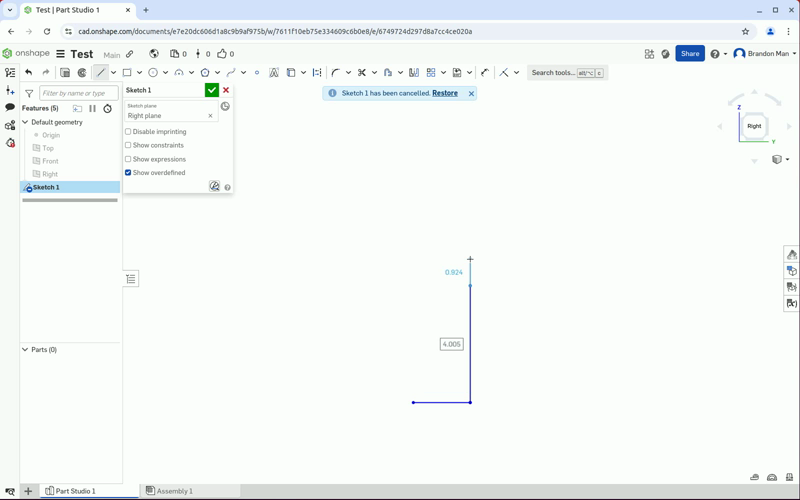
scroll(6)
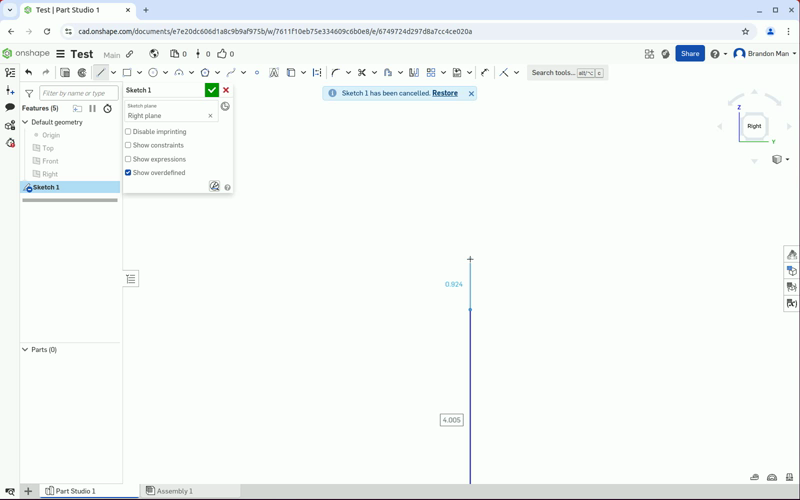
click(470, 258)
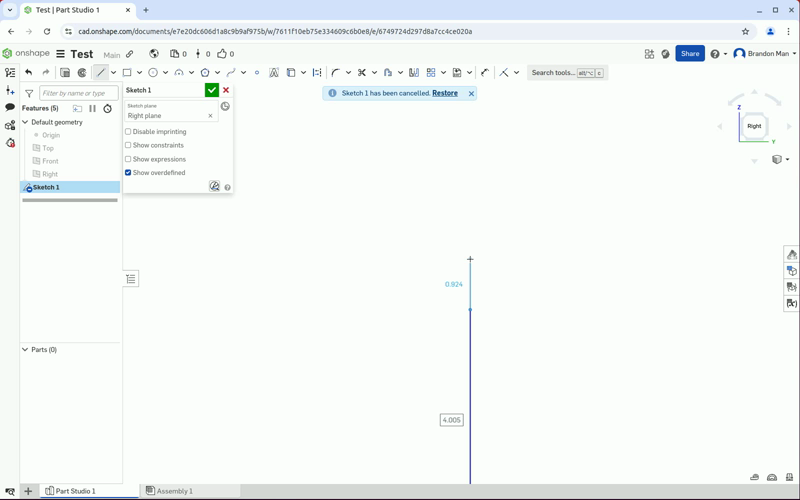
scroll(-6)
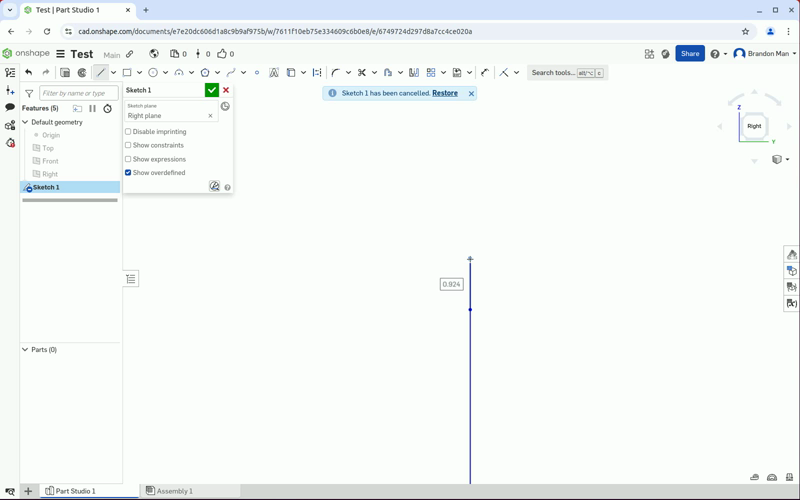
scroll(-6)
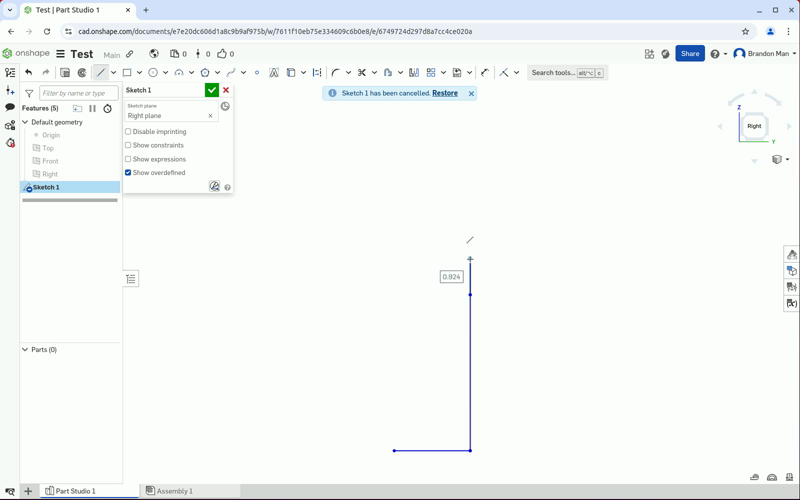
scroll(-6)
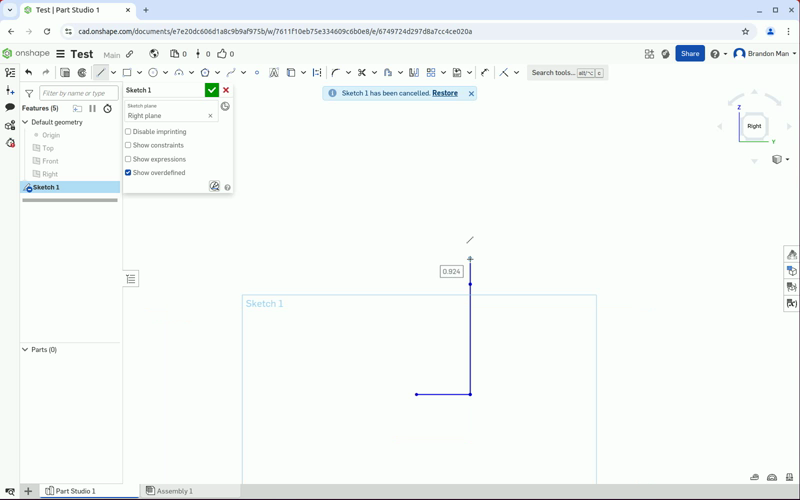
scroll(-6)
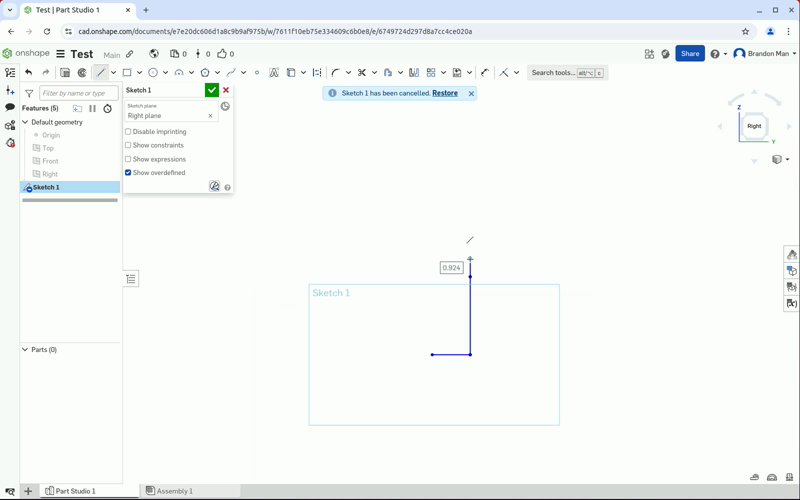
scroll(-6)
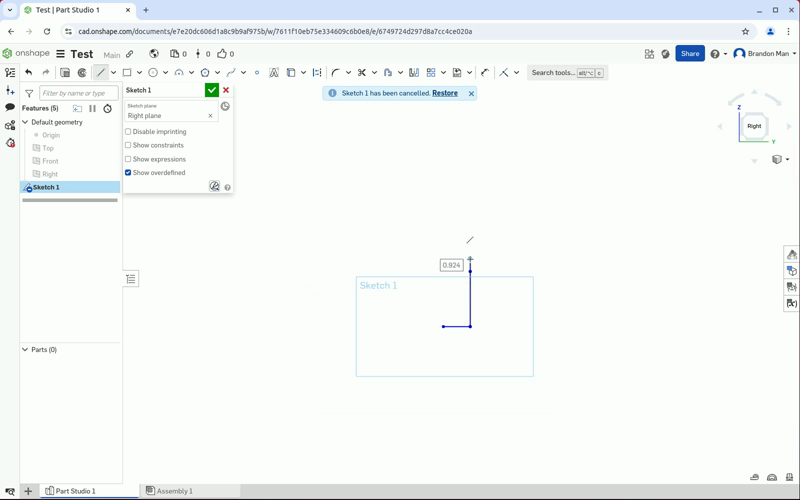
scroll(-6)
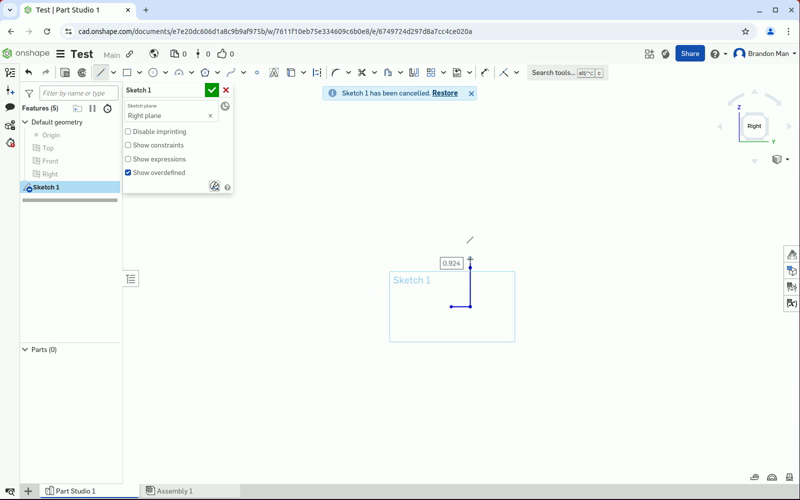
scroll(-6)
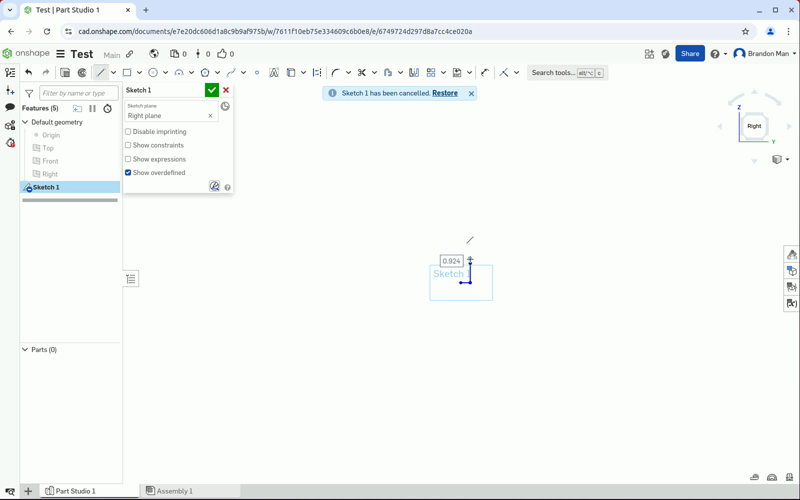
key_up(shift)
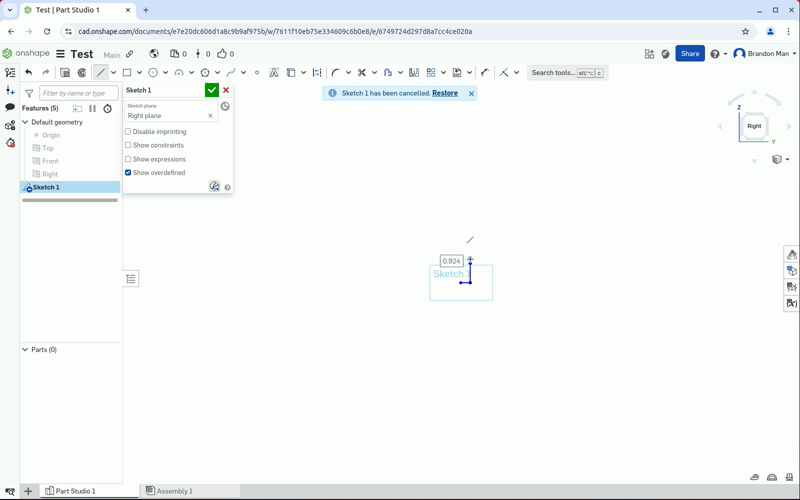
key_down(shift)
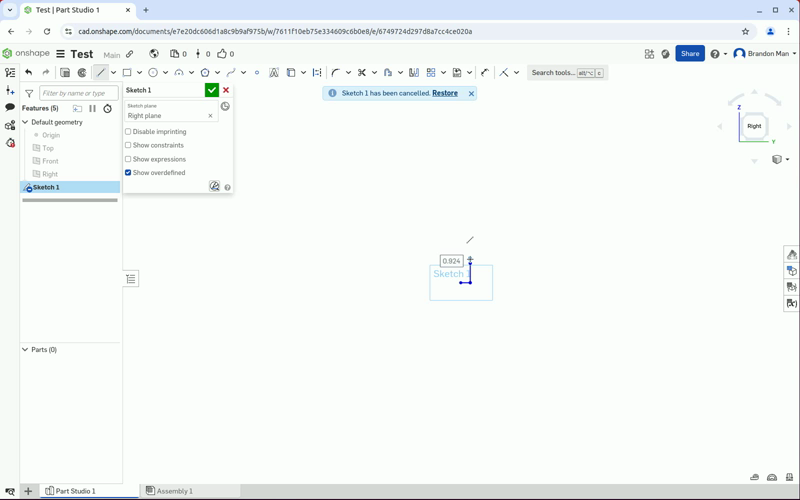
mouse_move(500, 258)
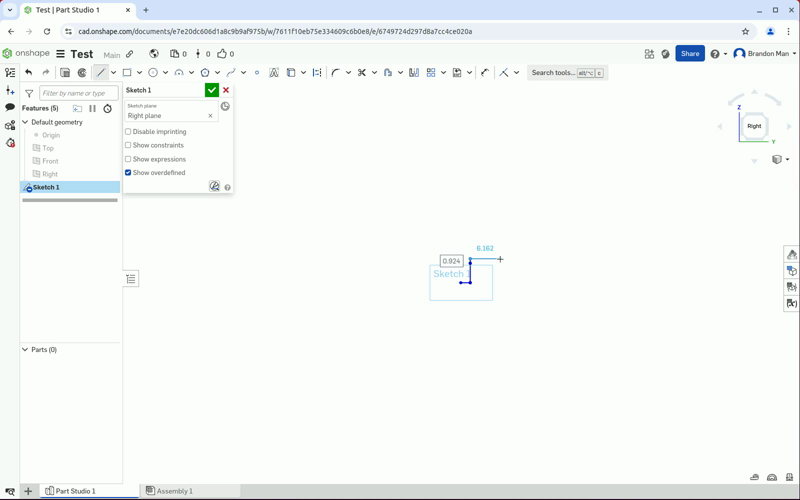
mouse_move(460, 258)
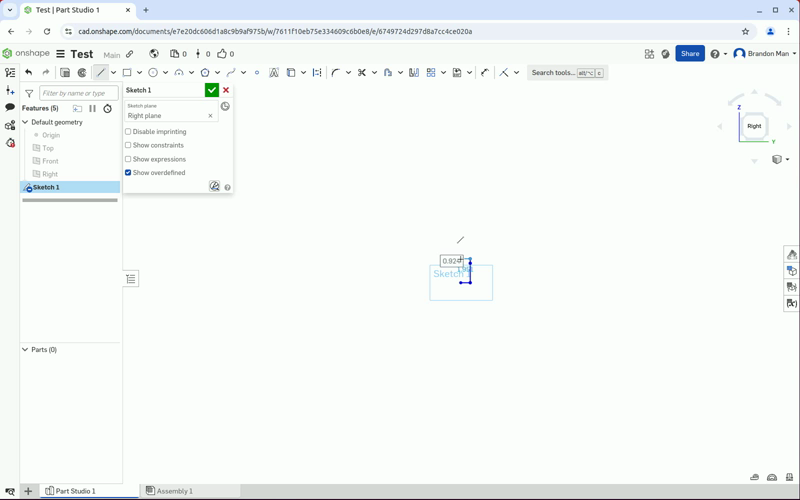
click(460, 258)
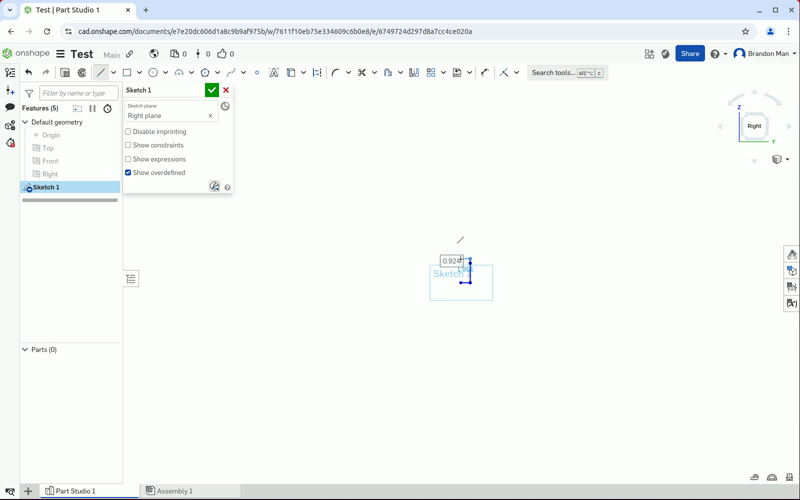
key_up(shift)
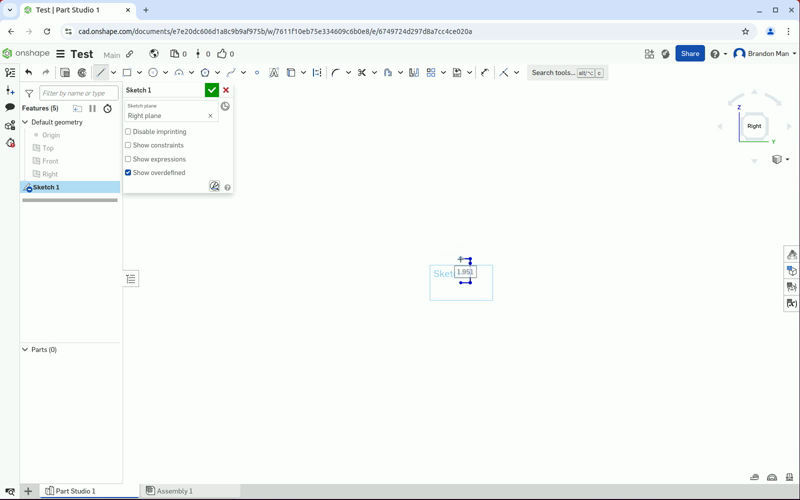
mouse_move(490, 258)
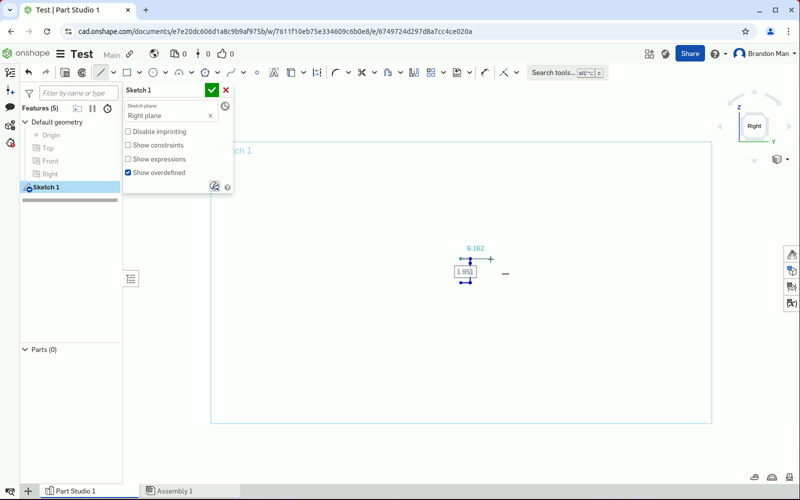
key_down(shift)
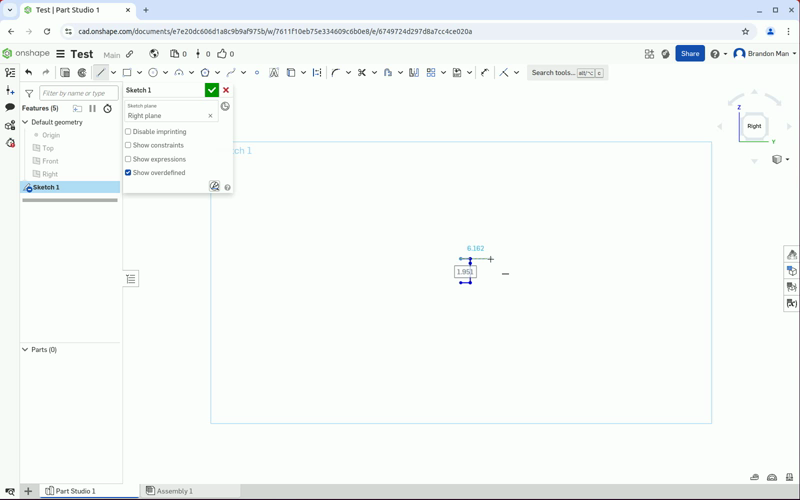
mouse_move(460, 282)
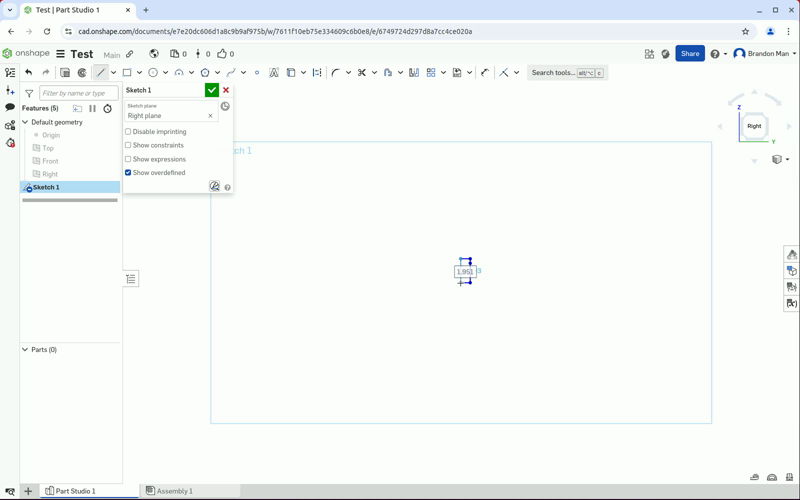
key_up(shift)
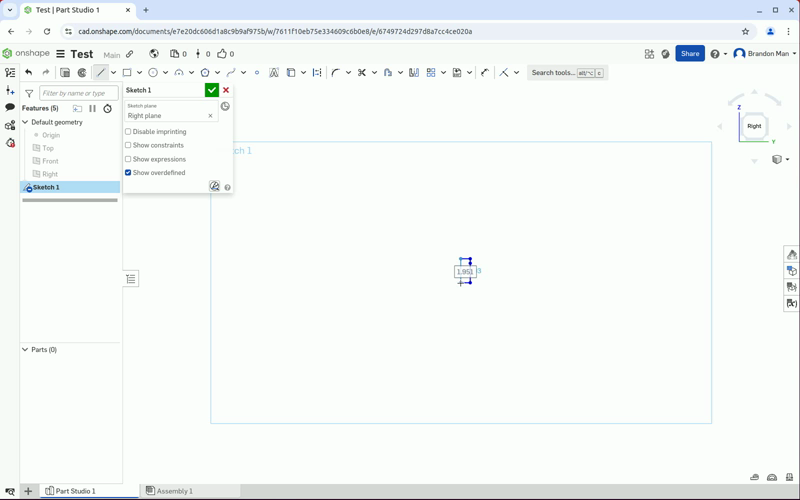
click(460, 282)
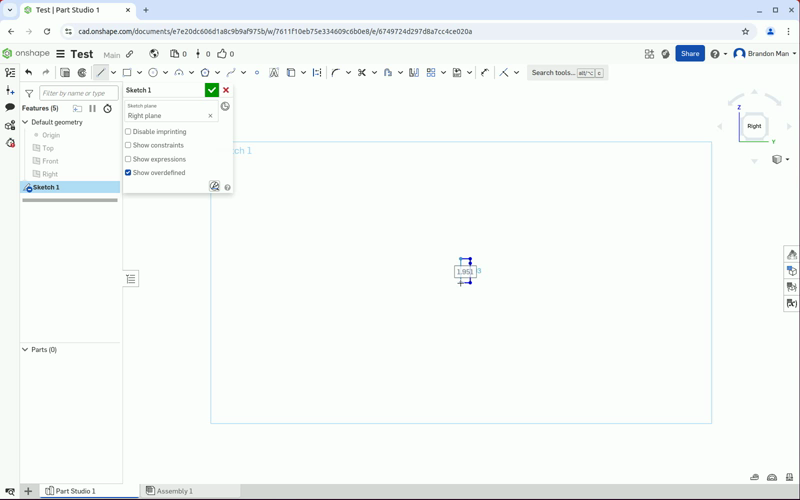
key(esc)
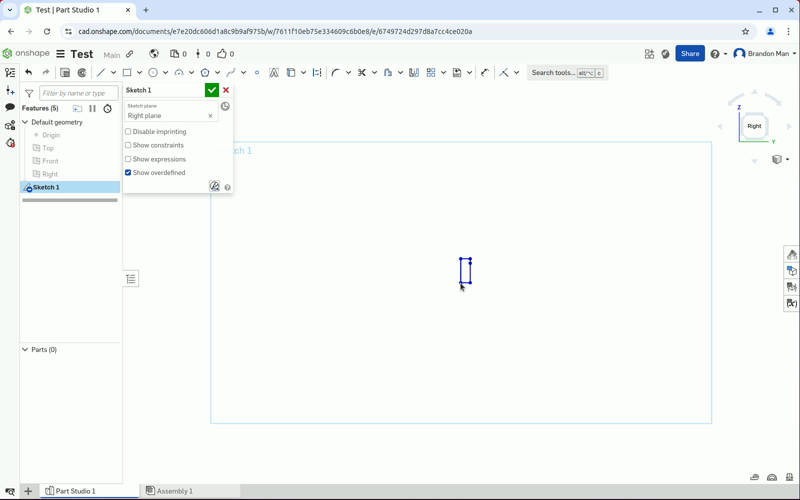
mouse_move(469, 265)
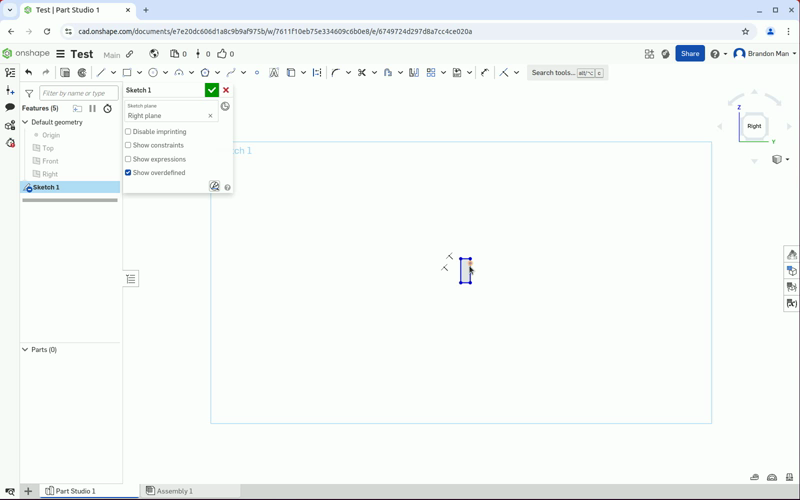
scroll(6)
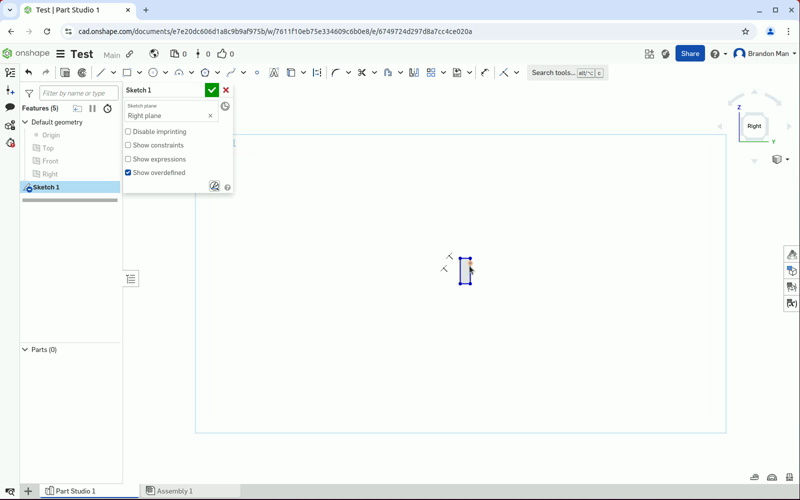
scroll(6)
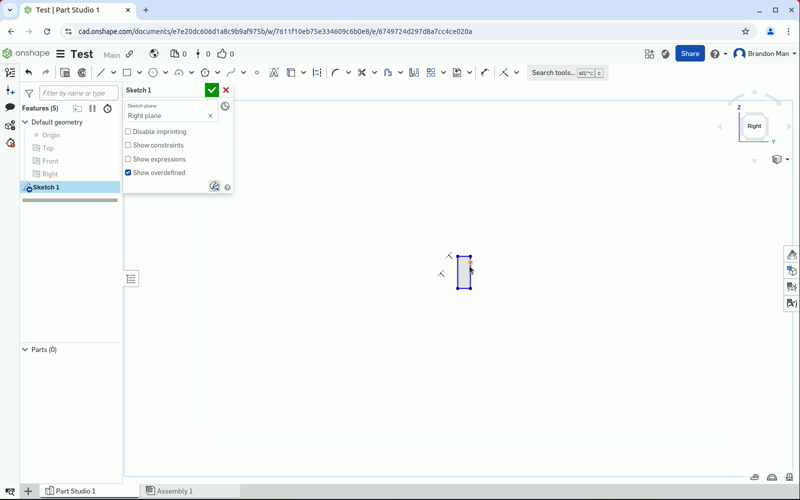
scroll(6)
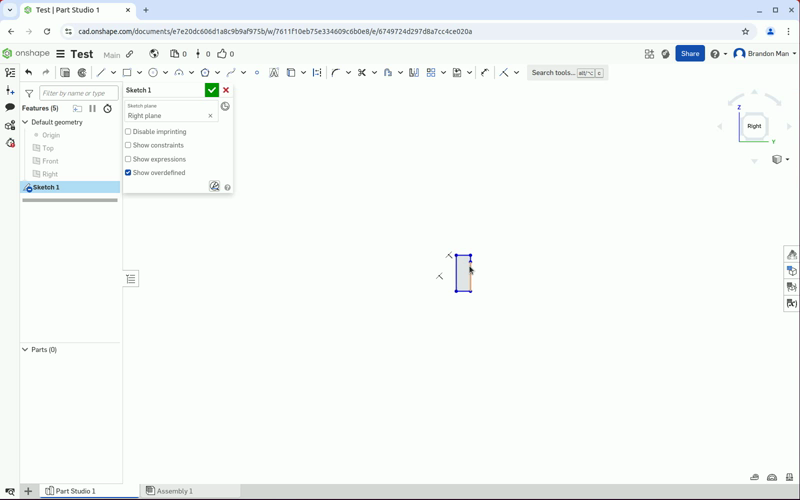
scroll(6)
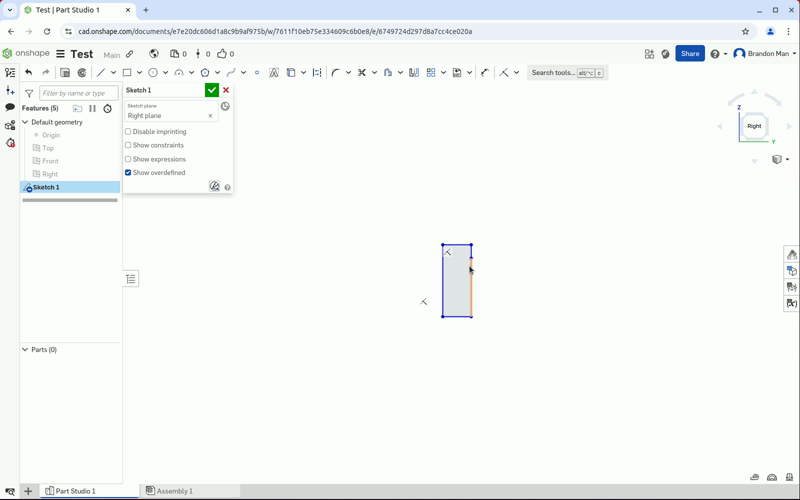
scroll(6)
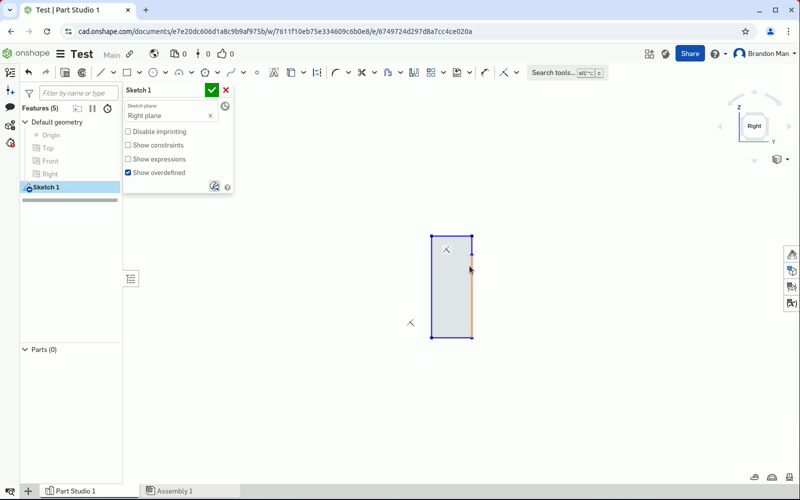
scroll(6)
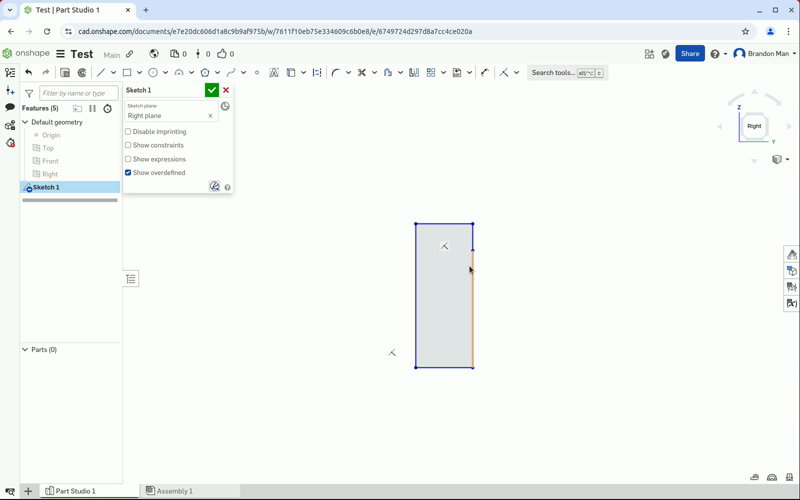
scroll(6)
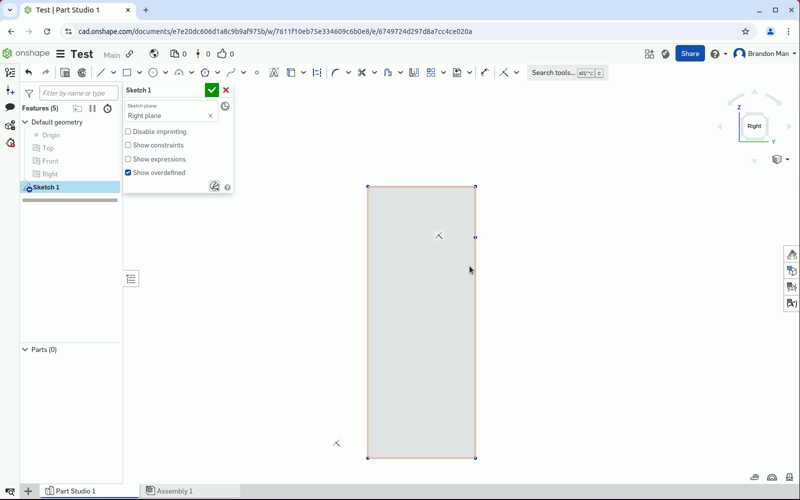
click(469, 265)
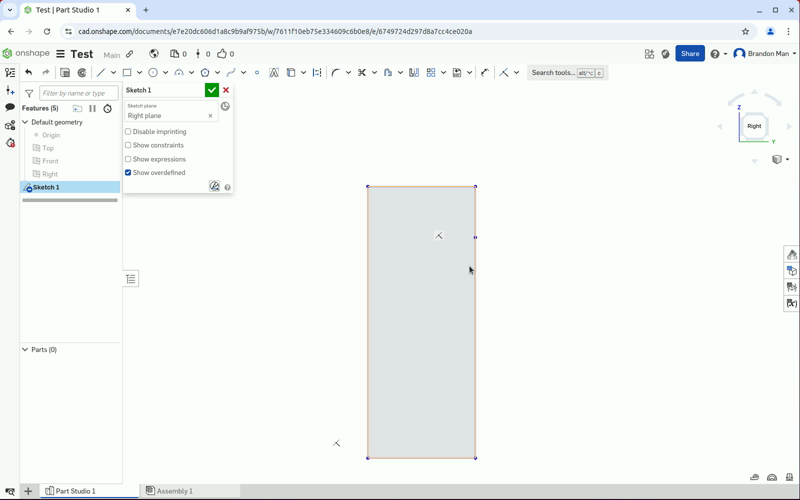
scroll(-6)
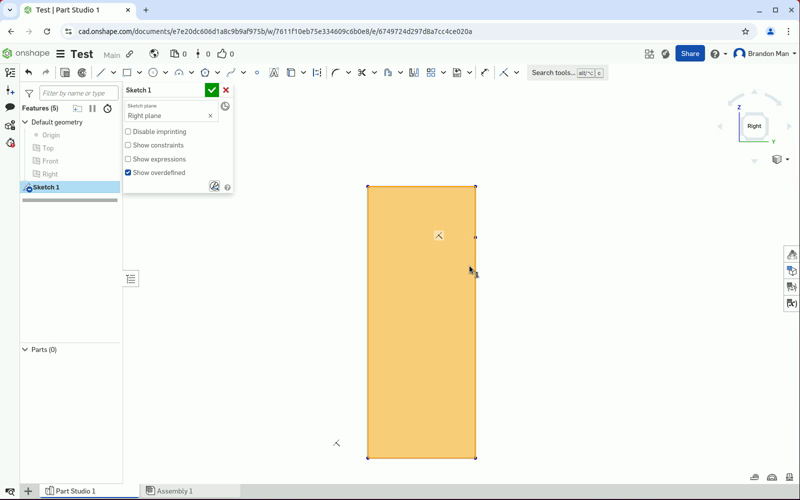
scroll(-6)
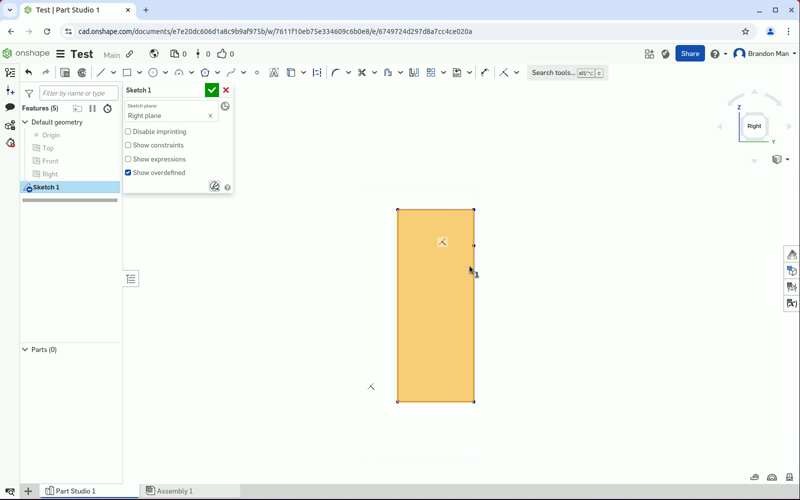
scroll(-6)
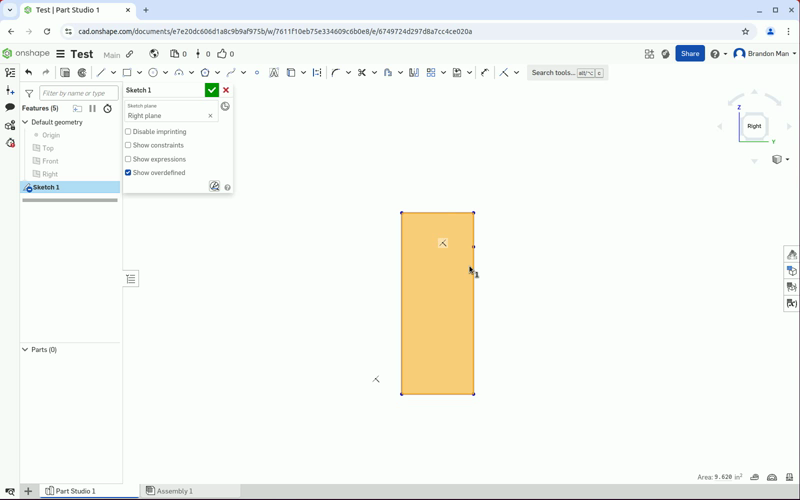
scroll(-6)
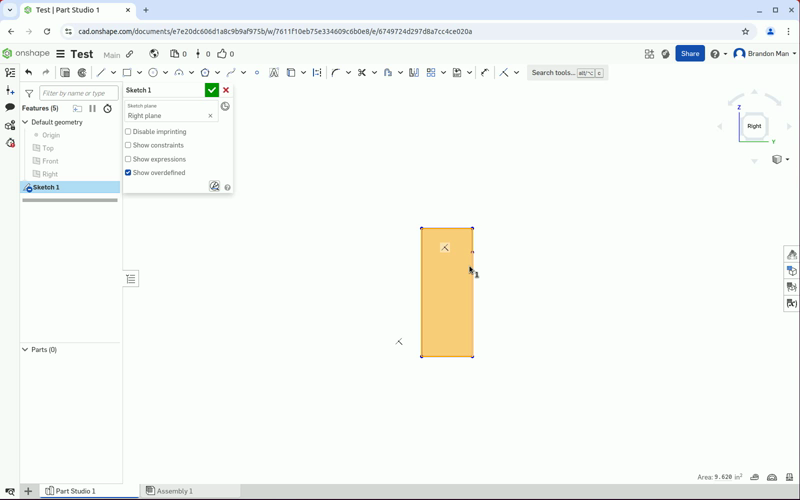
scroll(-6)
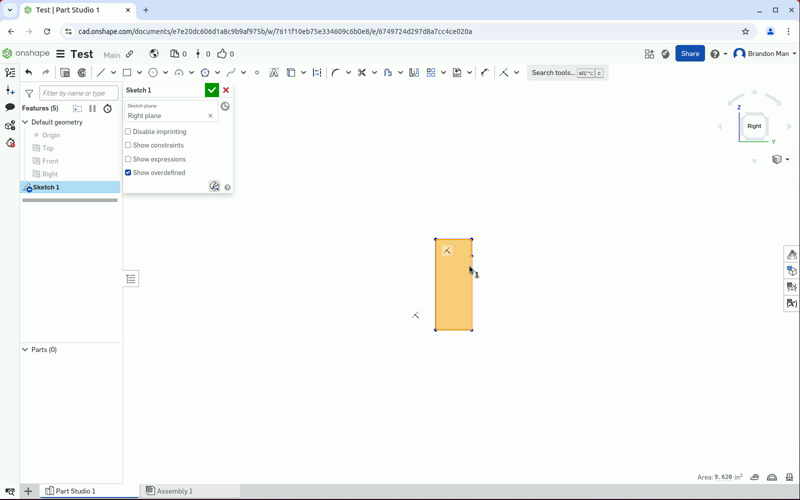
scroll(-6)
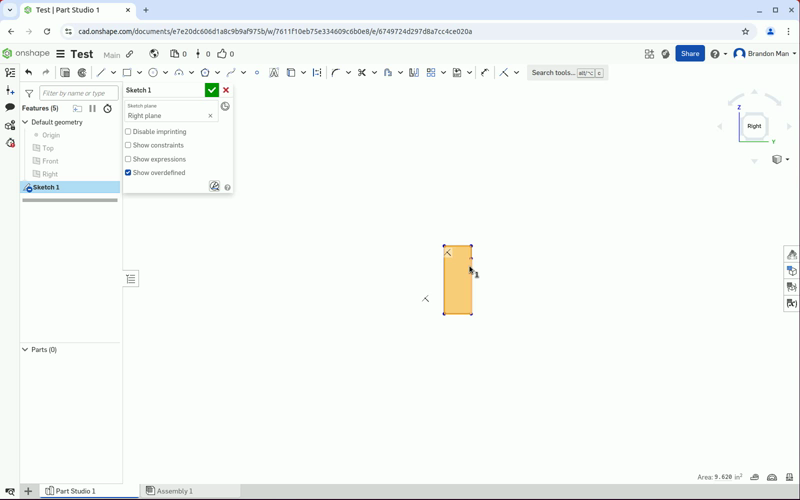
scroll(-6)
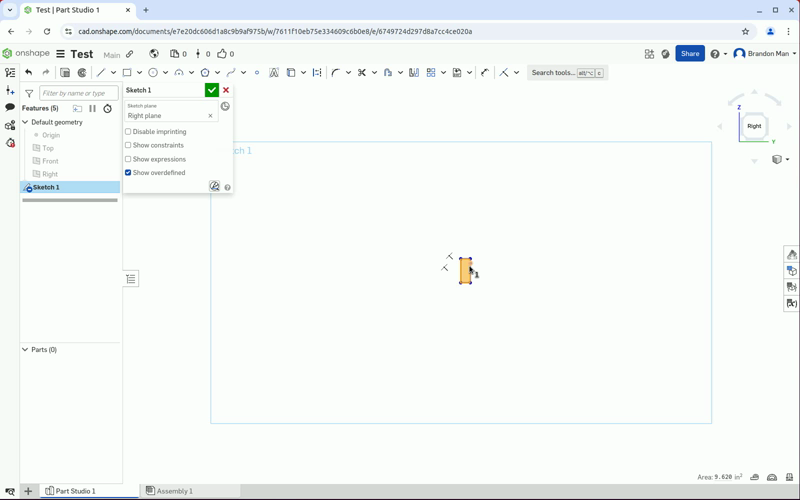
mouse_move(73, 352)
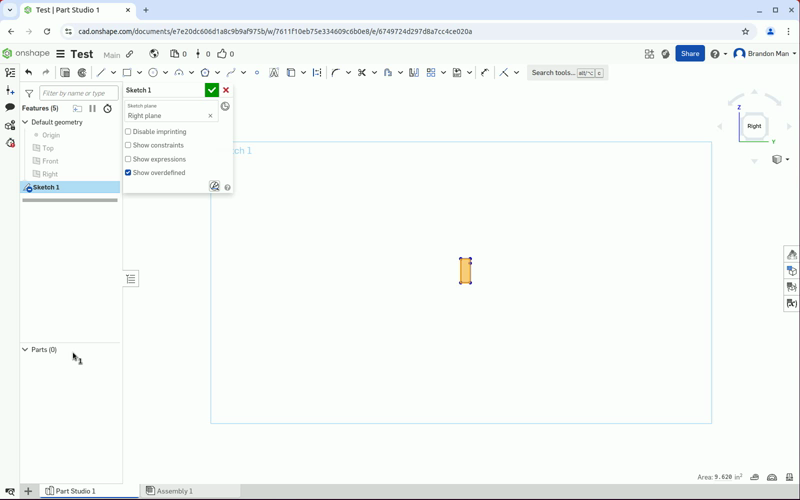
key(shift+y)
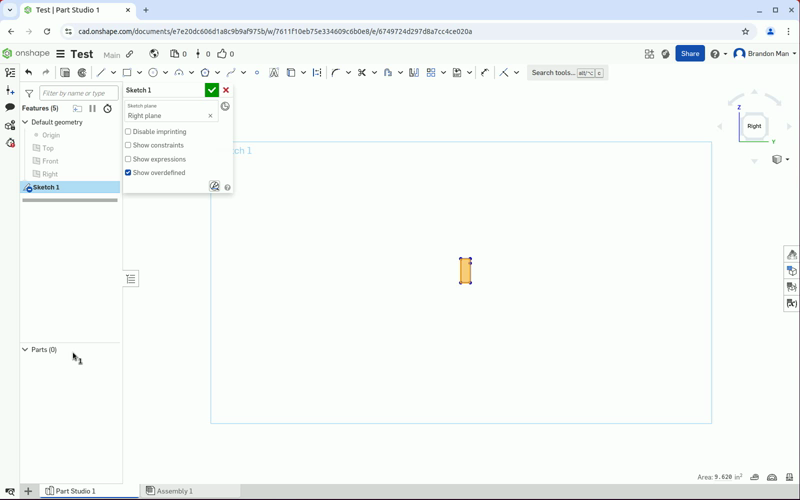
key(shift+e)
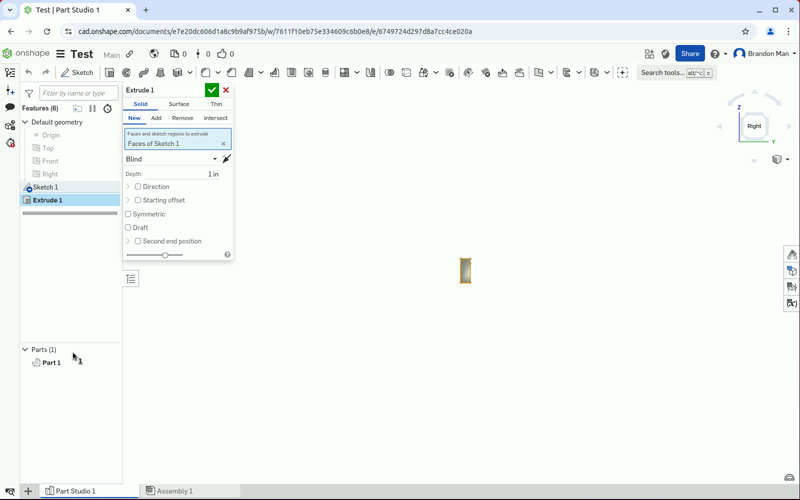
mouse_move(143, 106)
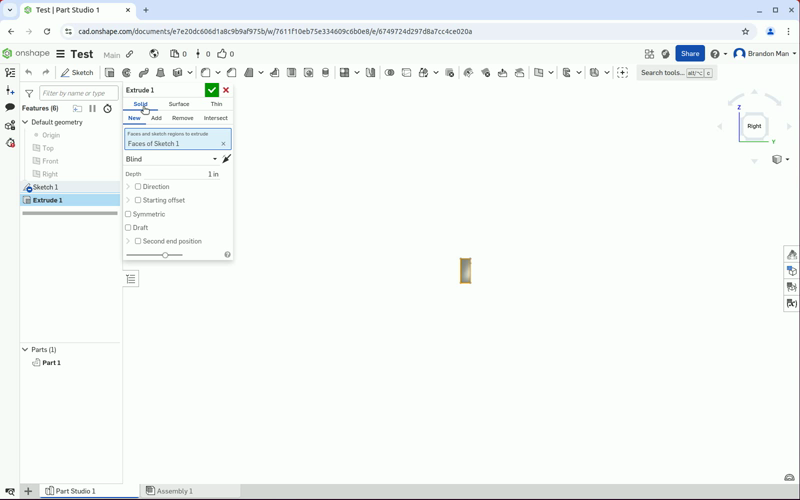
click(143, 106)
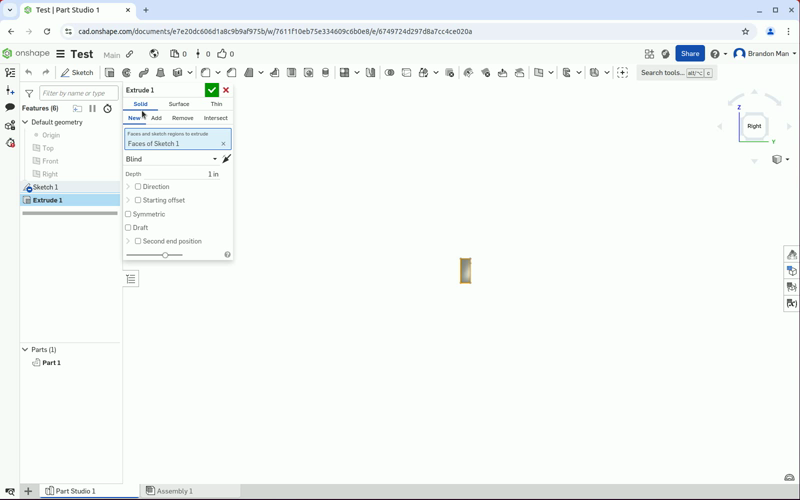
mouse_move(137, 120)
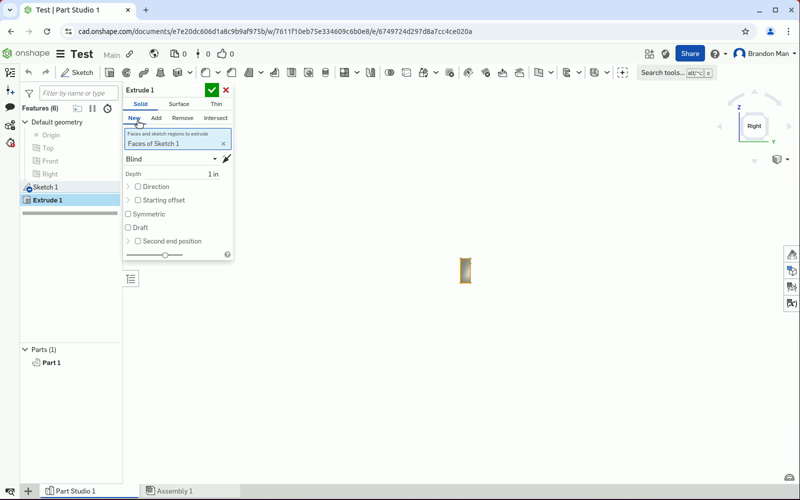
click(137, 120)
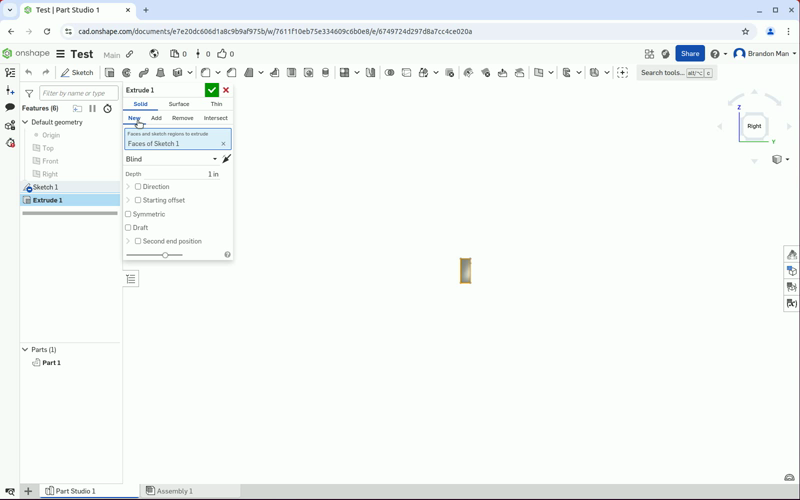
key(tab, 4)
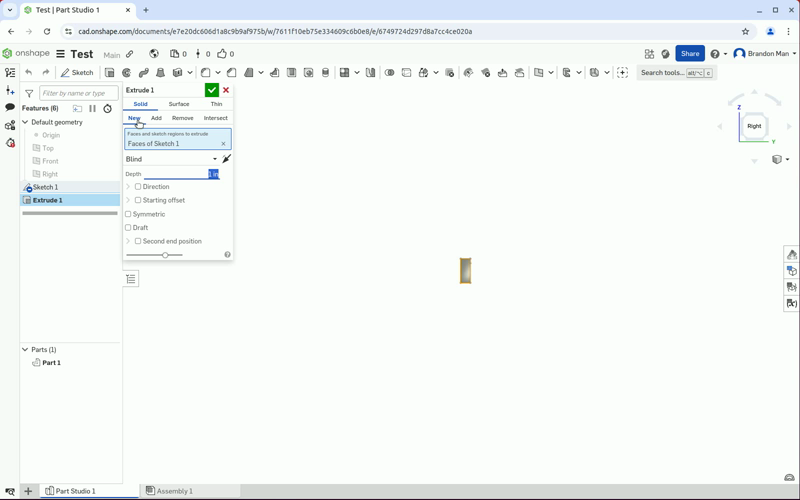
text(23.108)
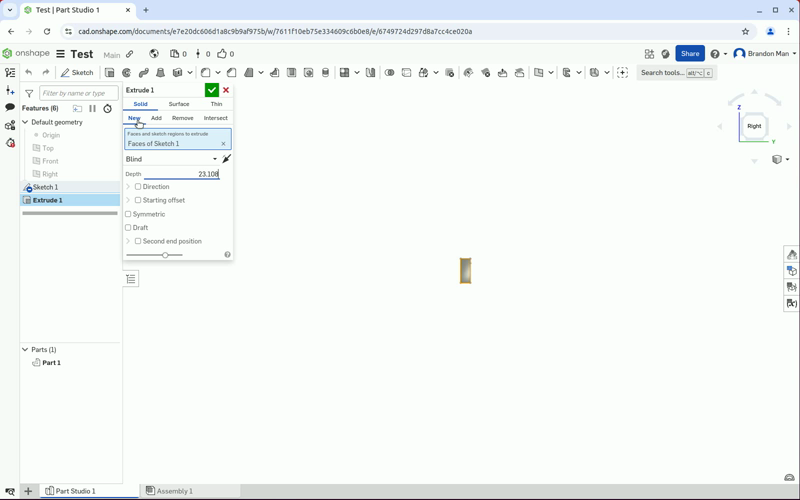
key(enter)
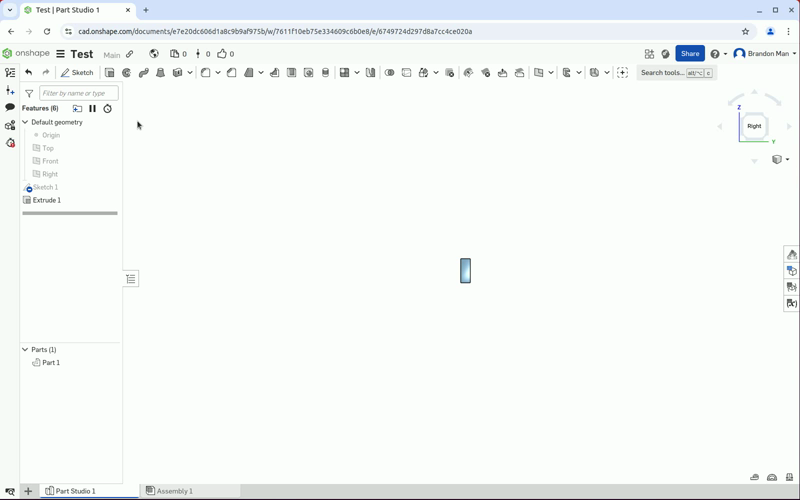
key(shift+h)
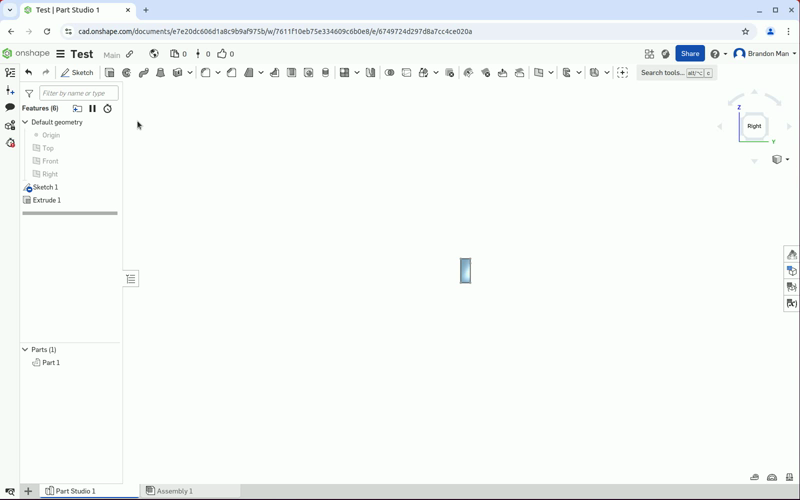
key(shift+h)
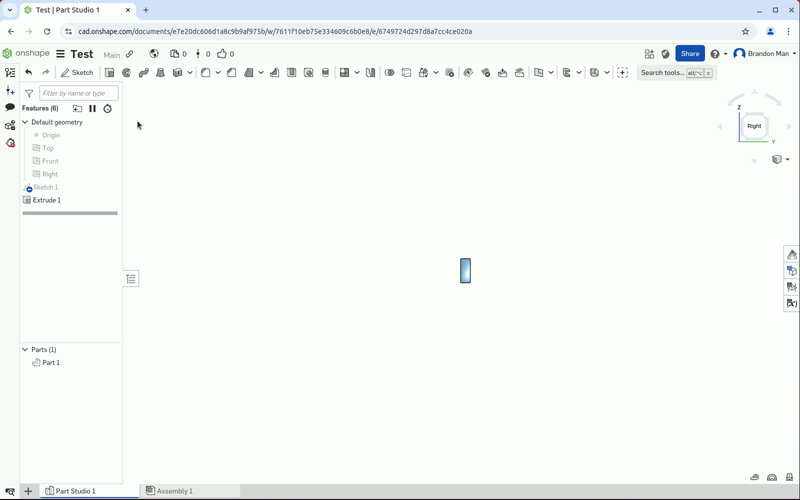
mouse_move(73, 189)
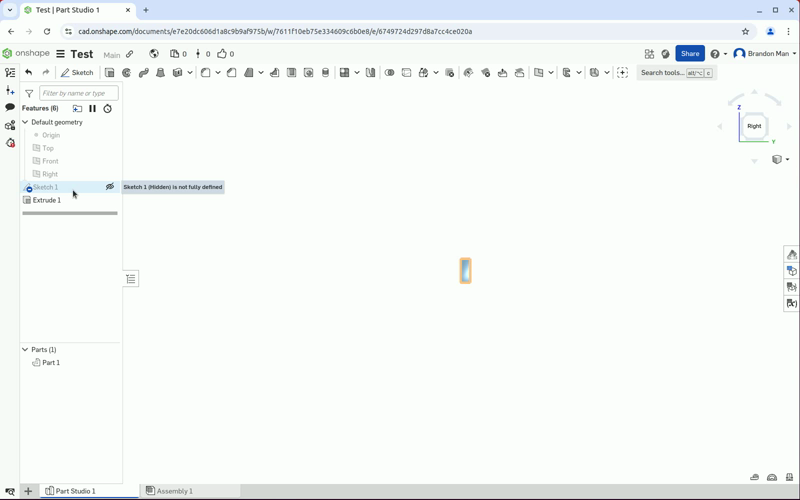
click(73, 189)
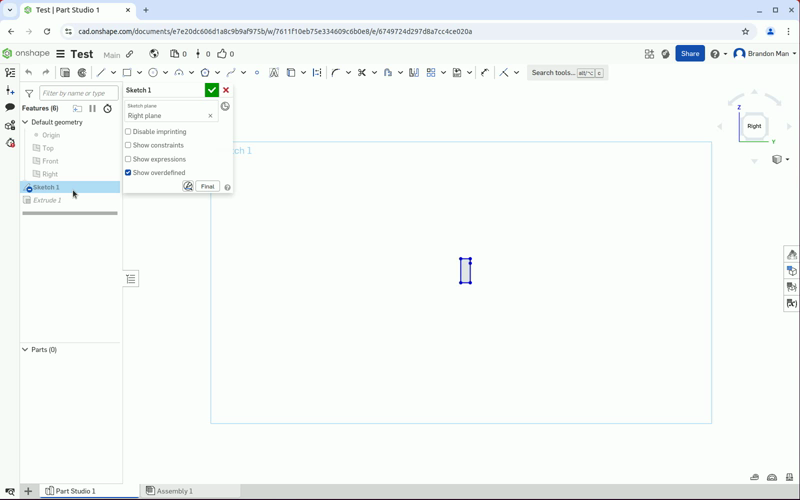
mouse_move(229, 92)
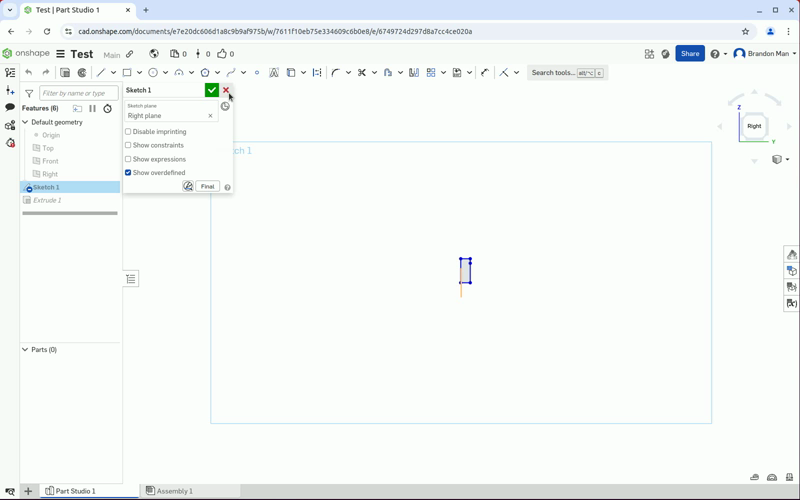
click(229, 92)
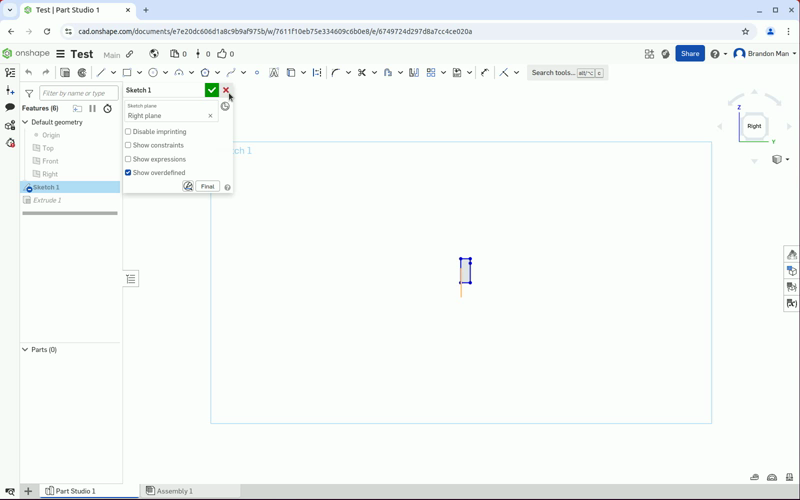
key(shift+s)
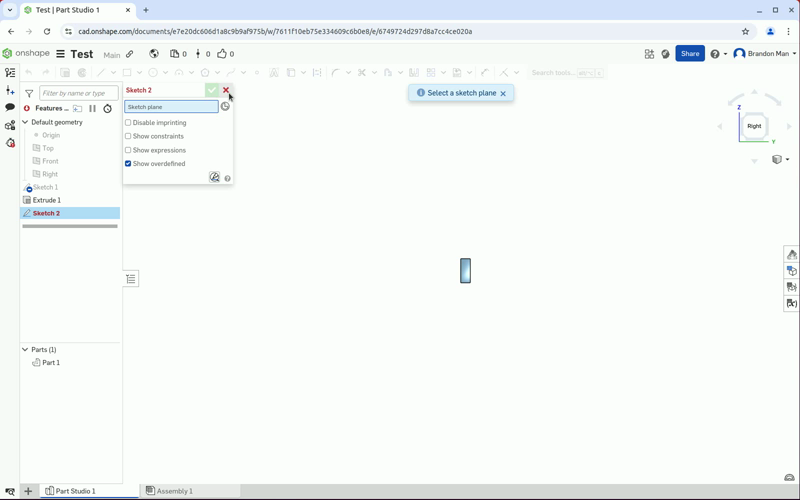
mouse_move(73, 176)
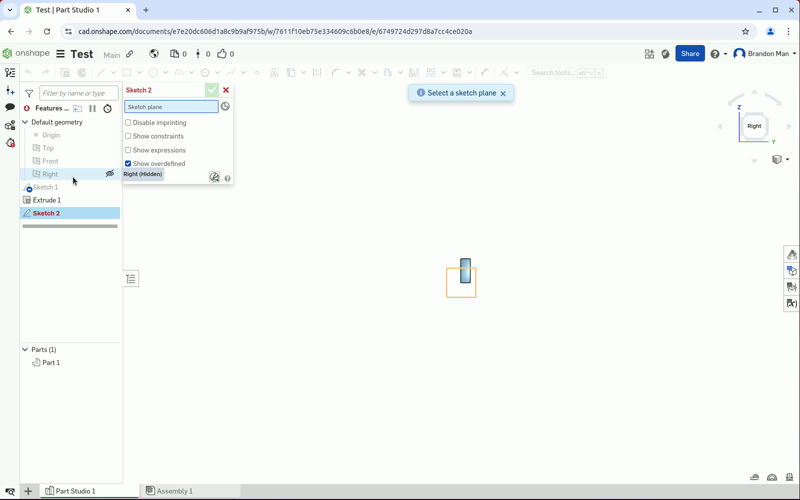
click(73, 176)
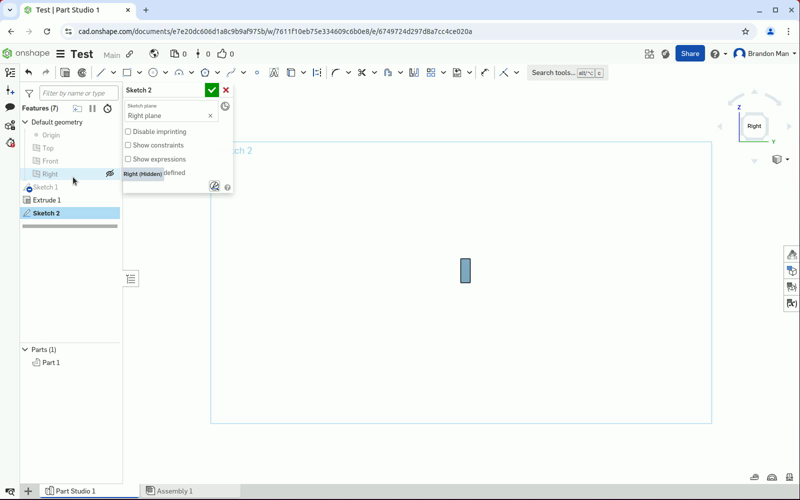
mouse_move(73, 352)
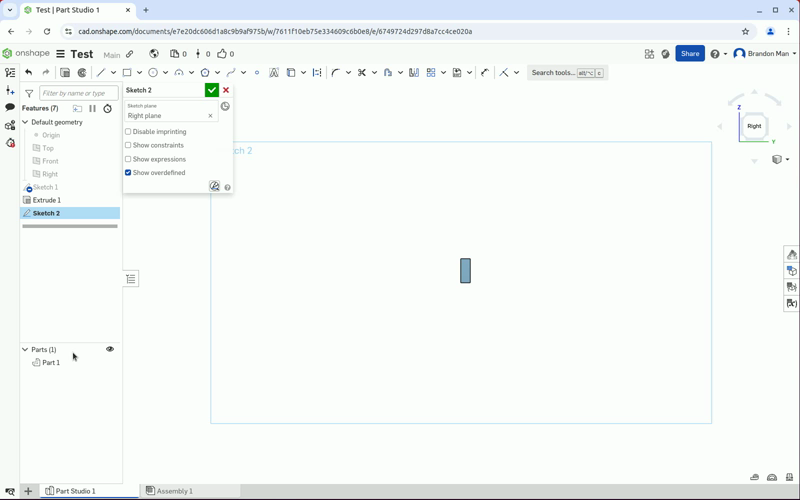
key(y)
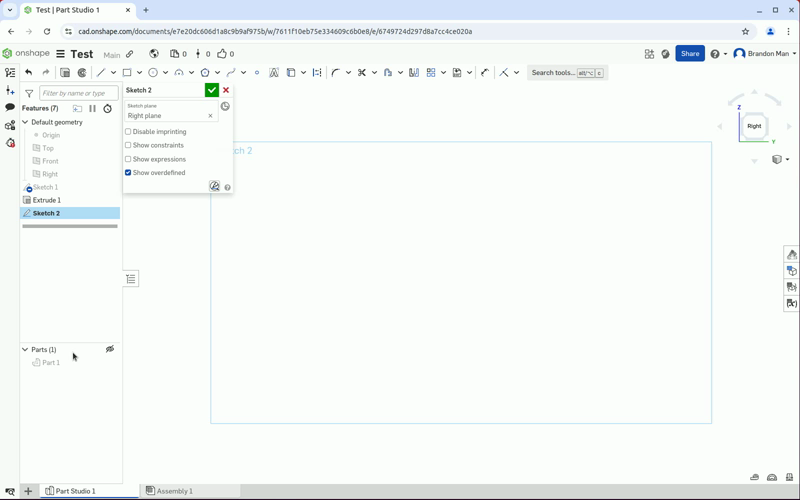
key(l)
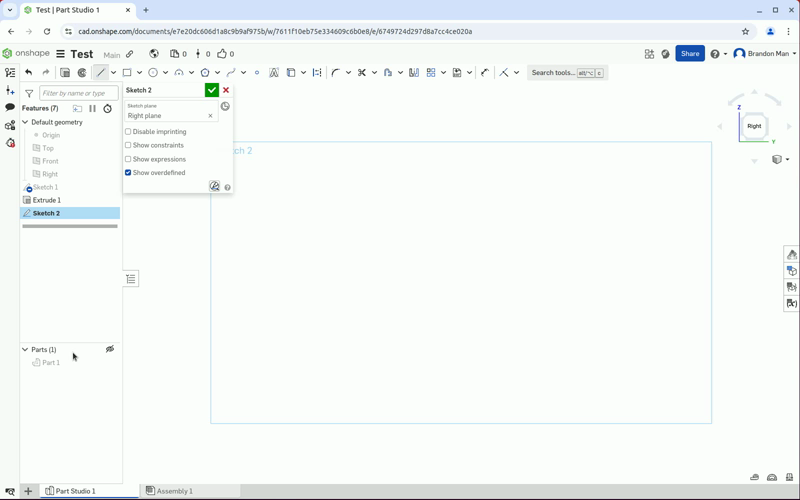
key_down(shift)
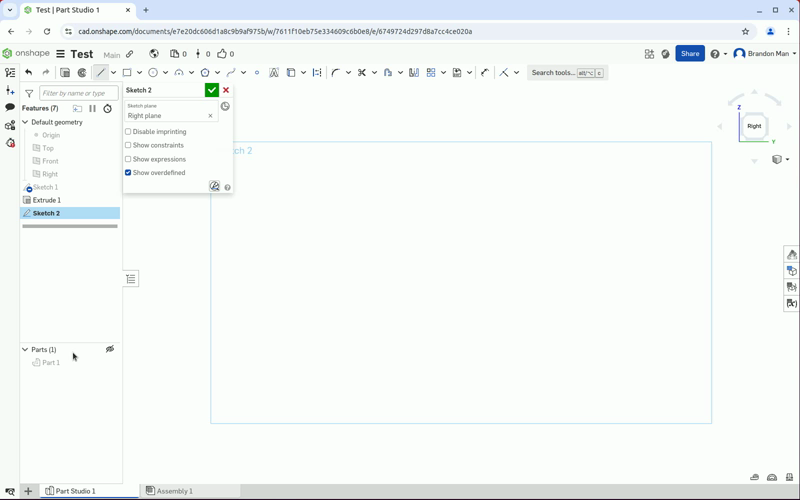
mouse_move(489, 282)
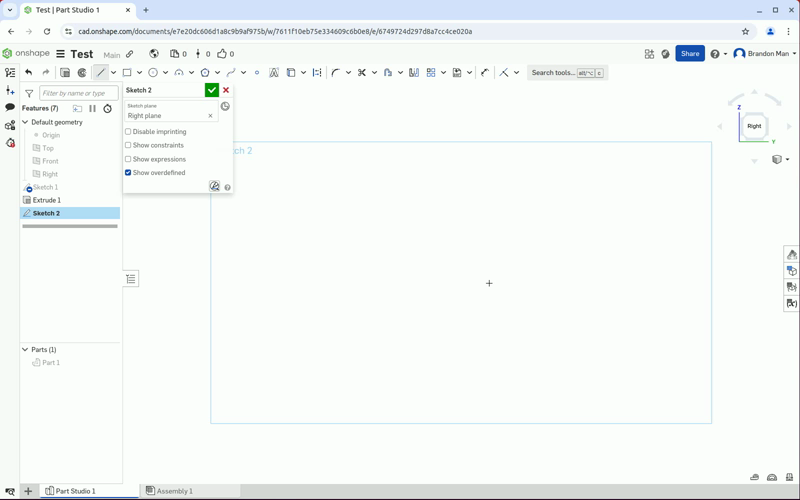
click(489, 282)
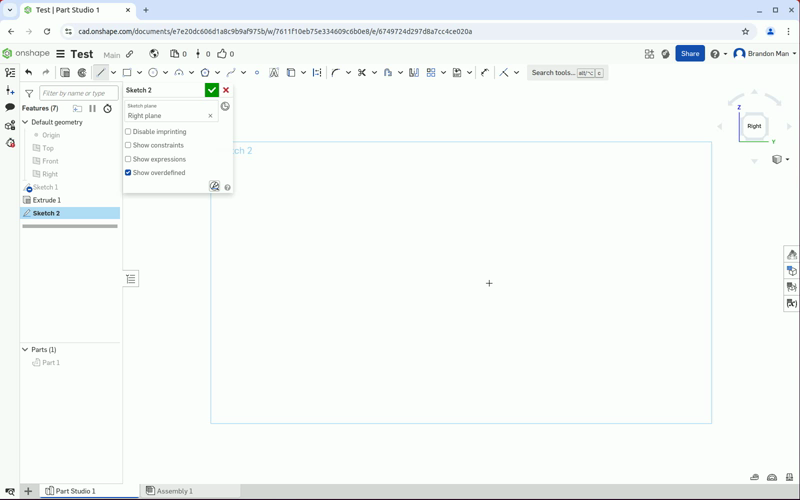
key_up(shift)
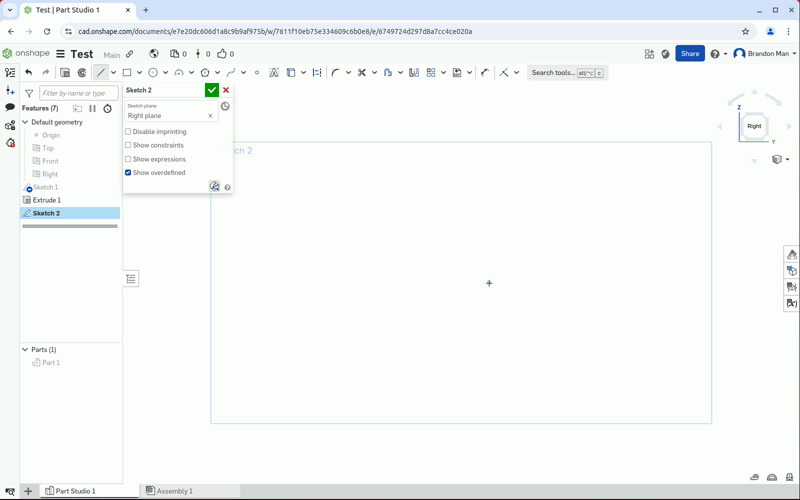
key_down(shift)
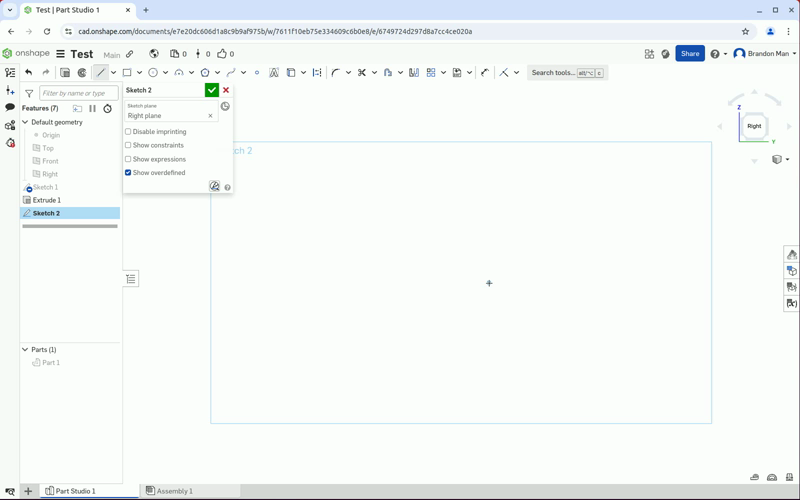
mouse_move(519, 282)
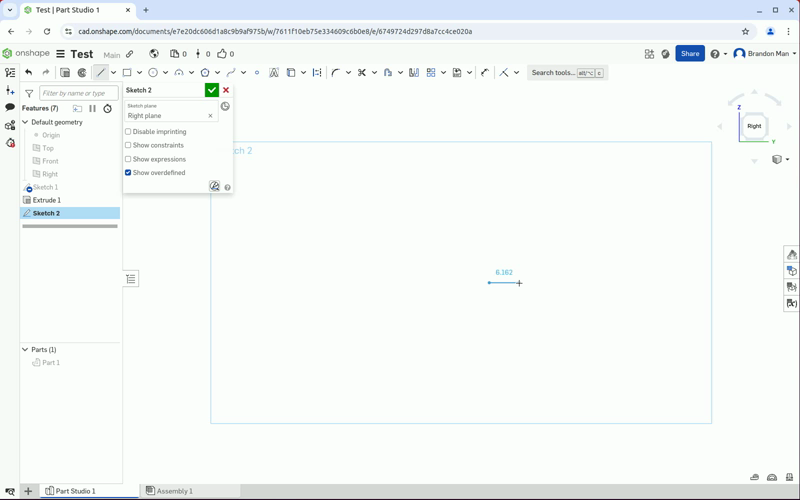
mouse_move(498, 282)
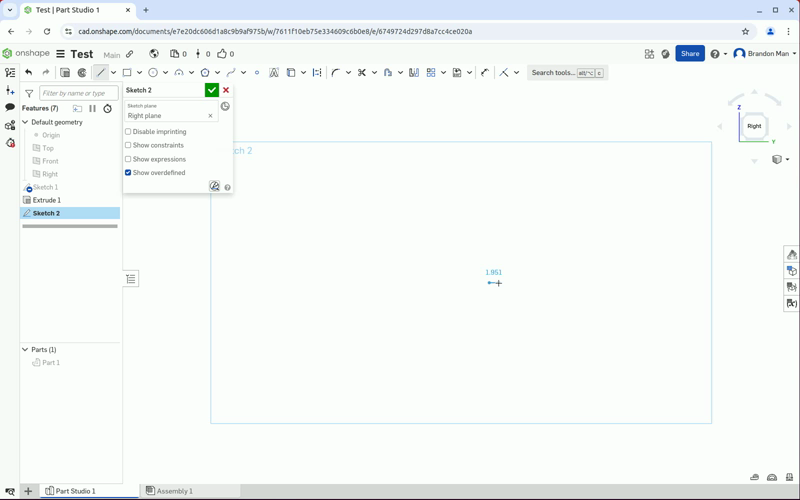
click(498, 282)
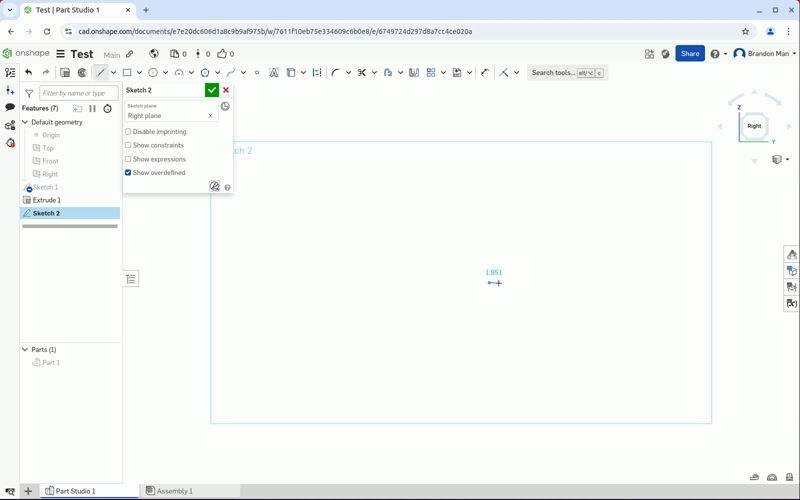
key_up(shift)
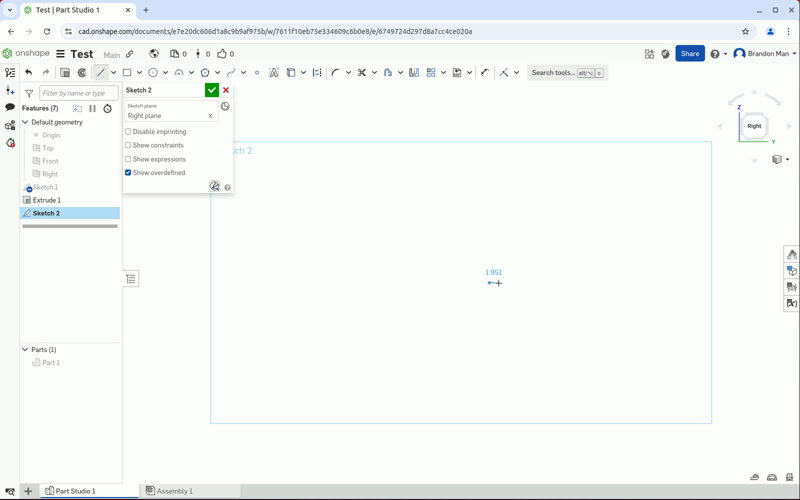
key_down(shift)
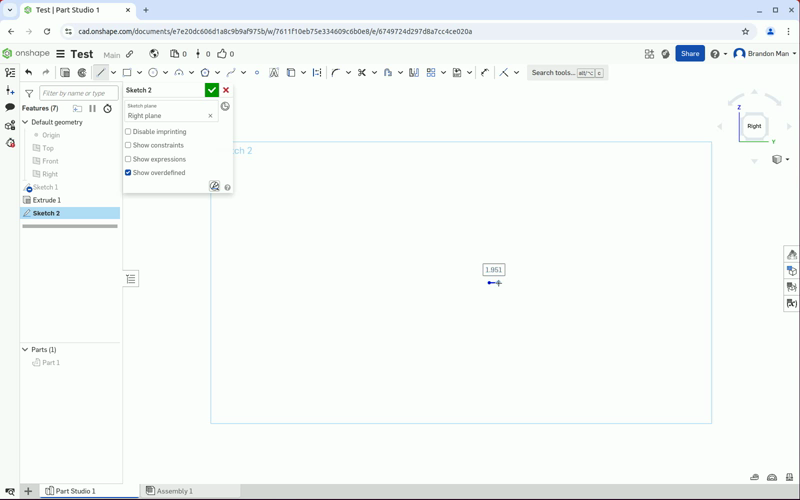
mouse_move(528, 282)
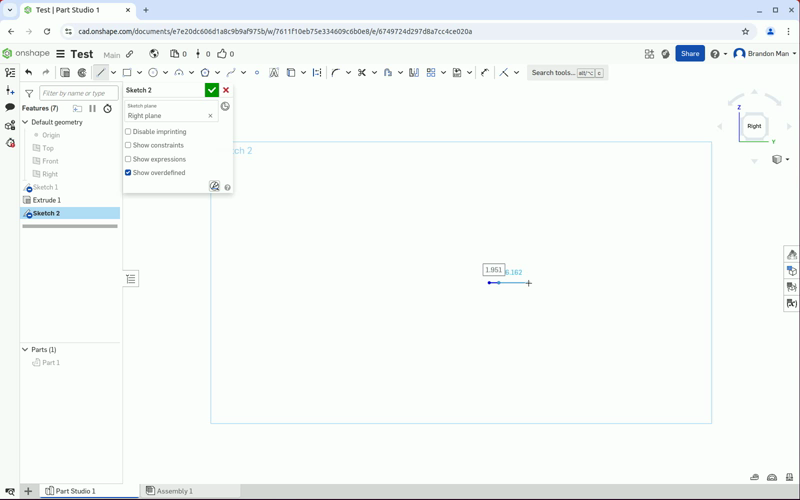
mouse_move(498, 258)
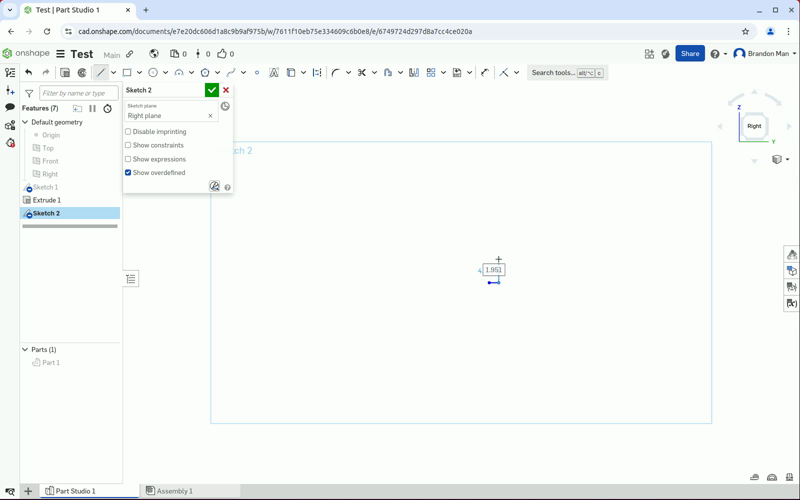
click(498, 258)
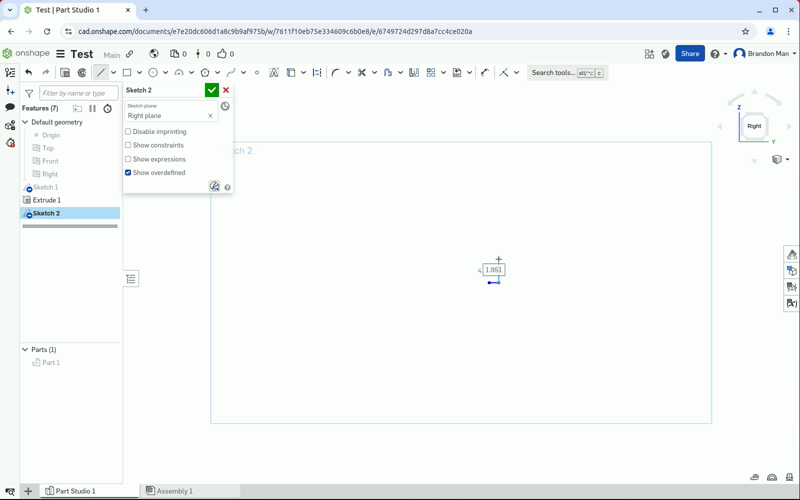
key_up(shift)
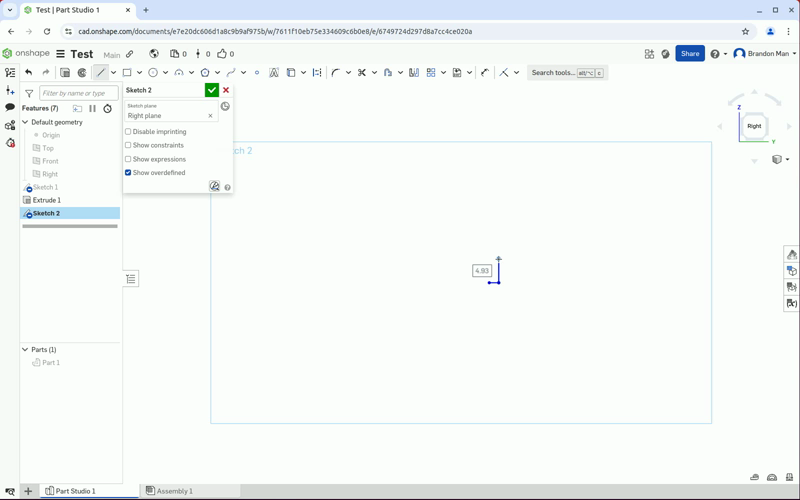
key_down(shift)
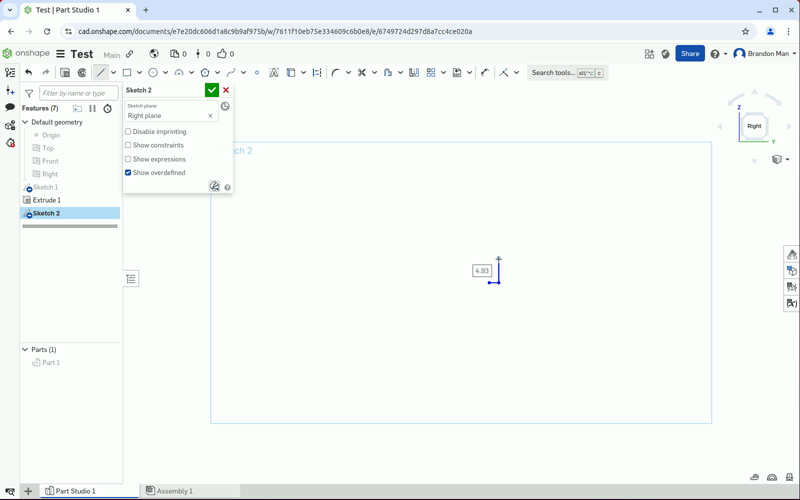
mouse_move(528, 258)
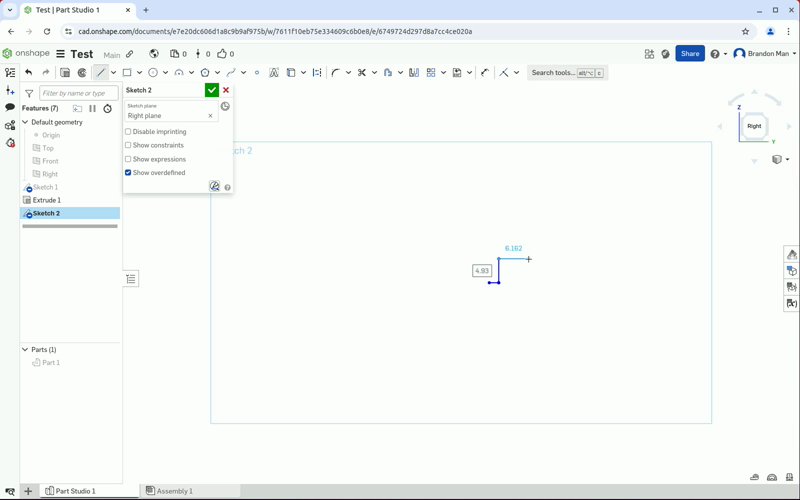
mouse_move(489, 258)
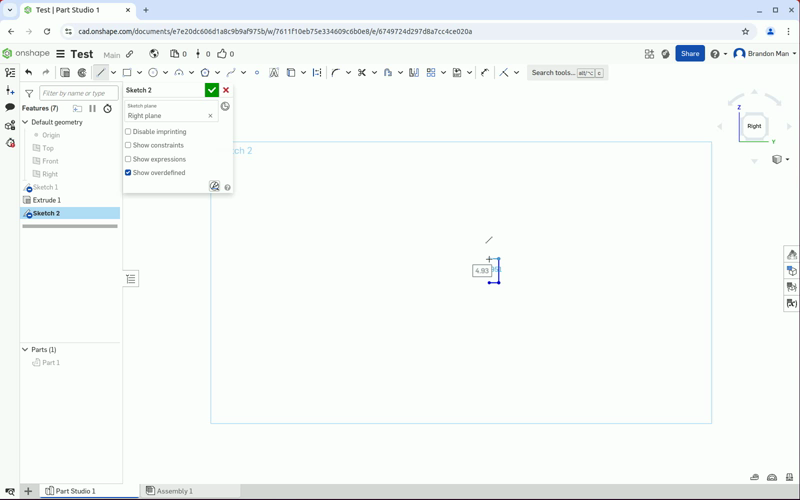
click(489, 258)
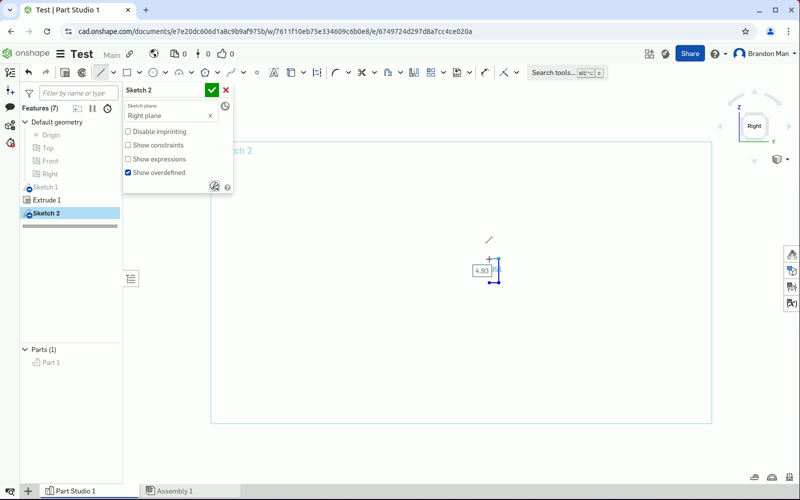
key_up(shift)
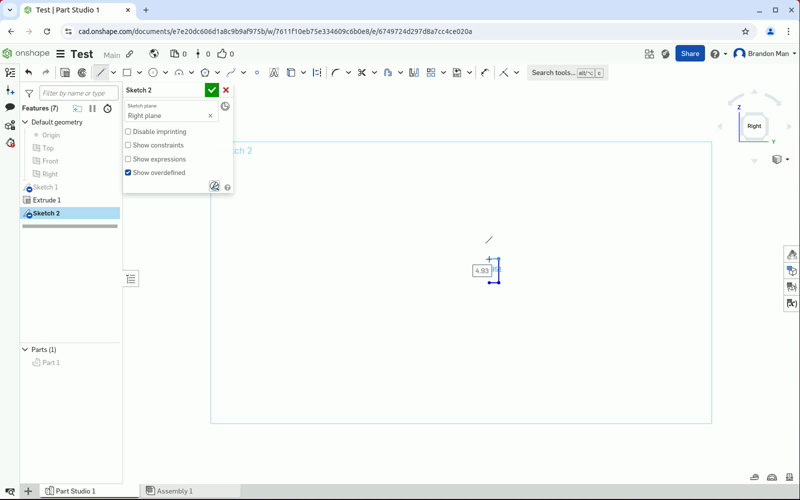
key_down(shift)
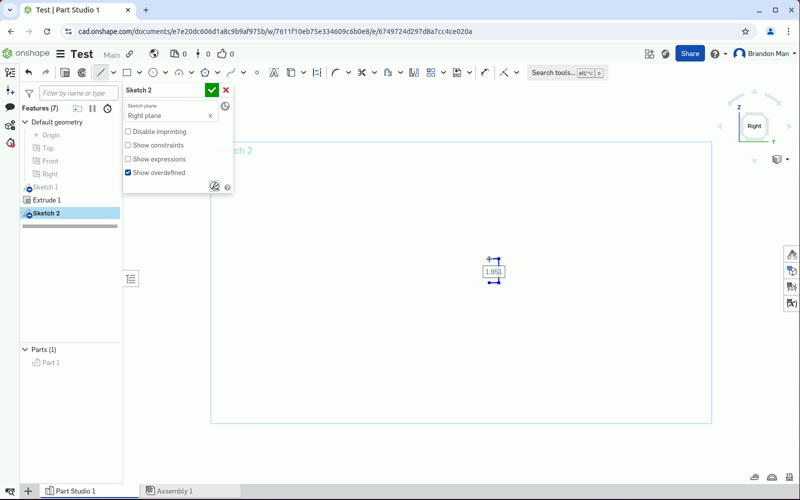
mouse_move(519, 258)
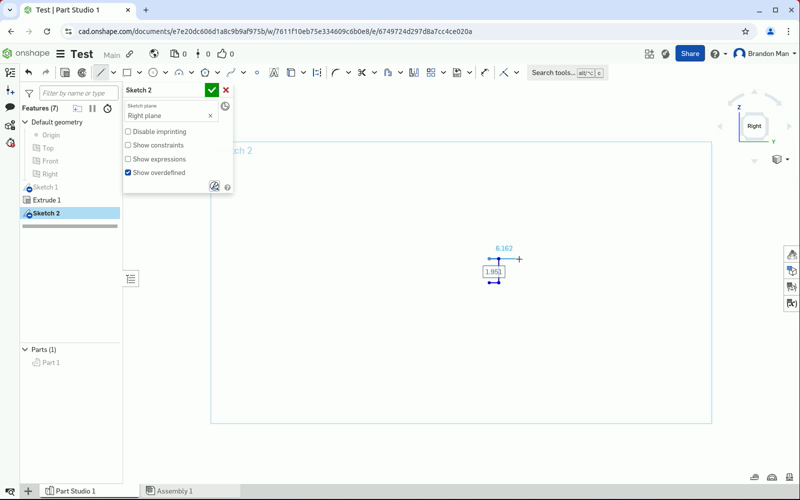
mouse_move(489, 263)
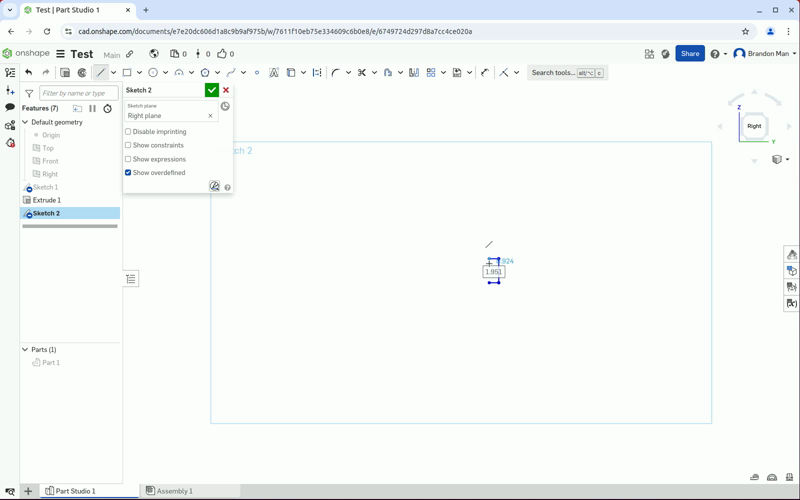
scroll(6)
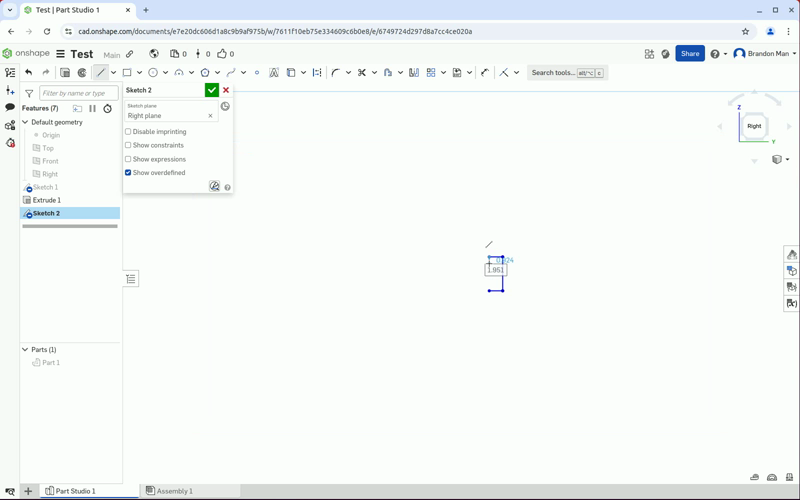
scroll(6)
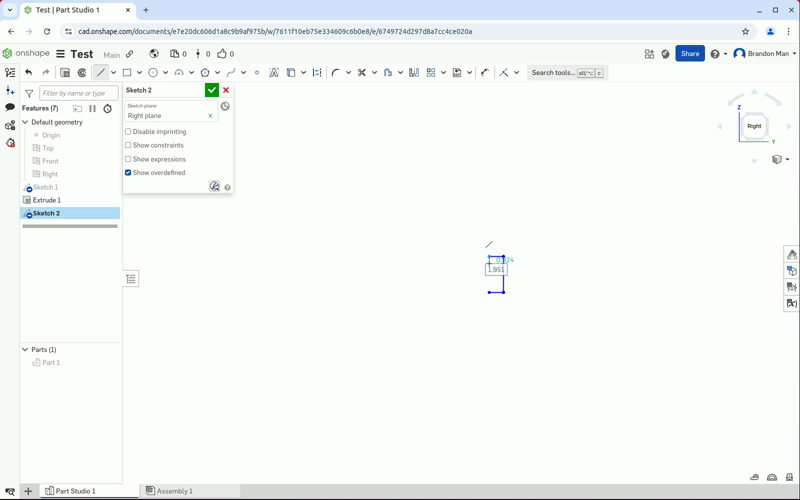
scroll(6)
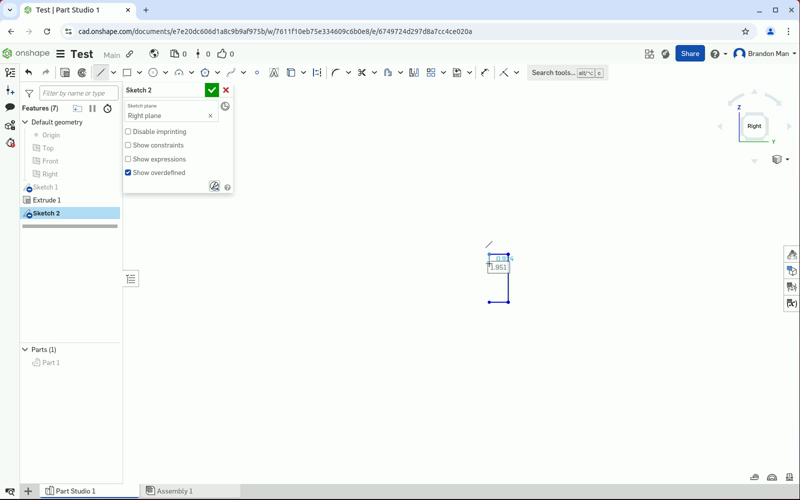
scroll(6)
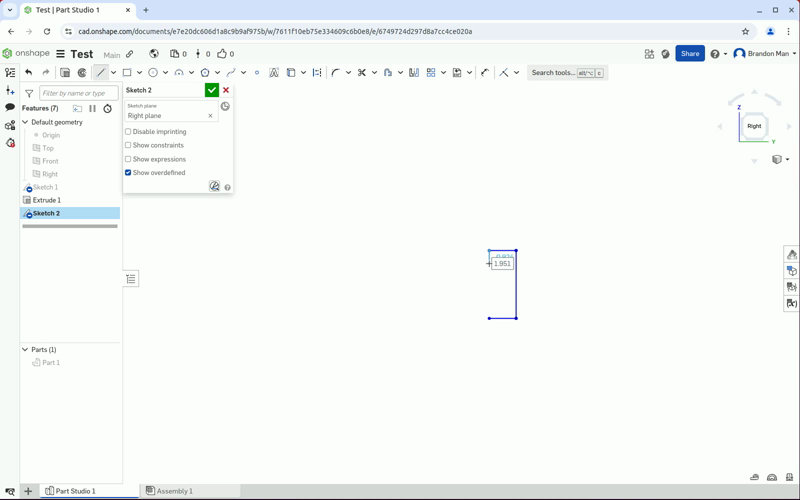
scroll(6)
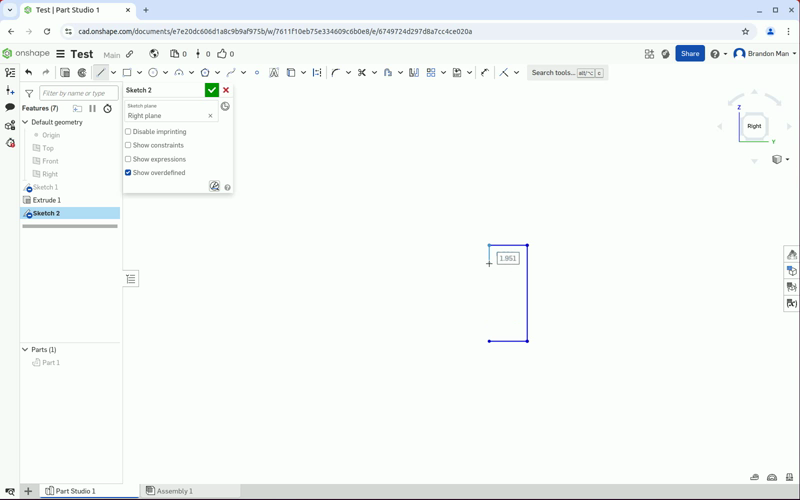
scroll(6)
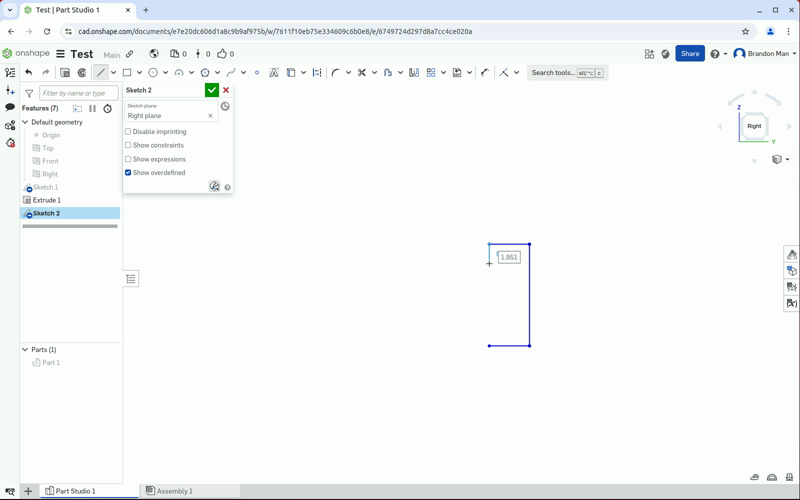
scroll(6)
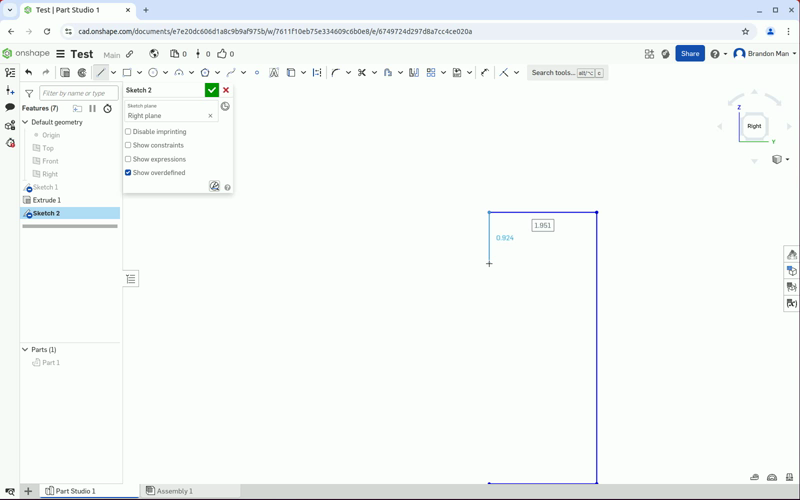
click(489, 263)
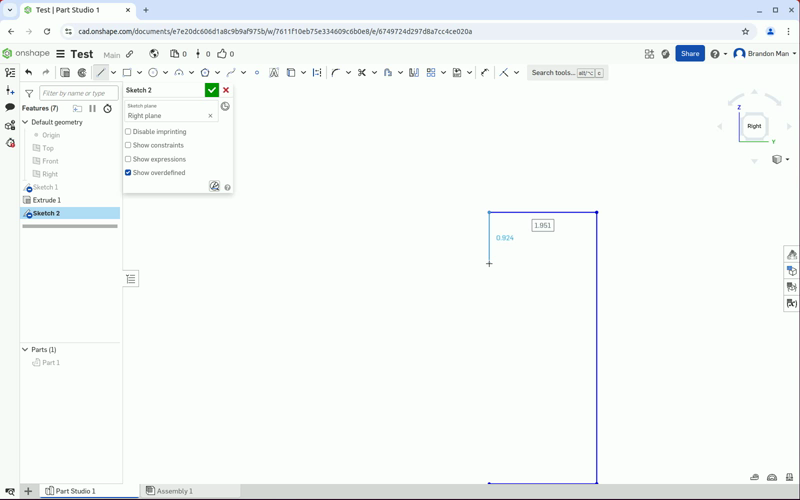
scroll(-6)
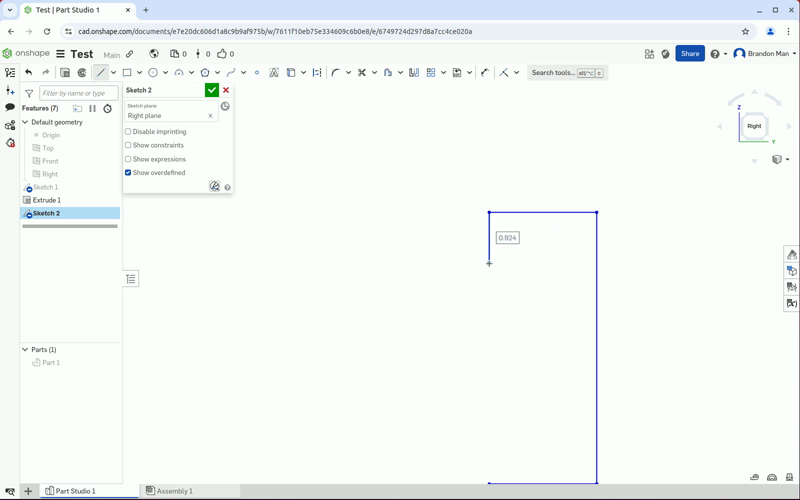
scroll(-6)
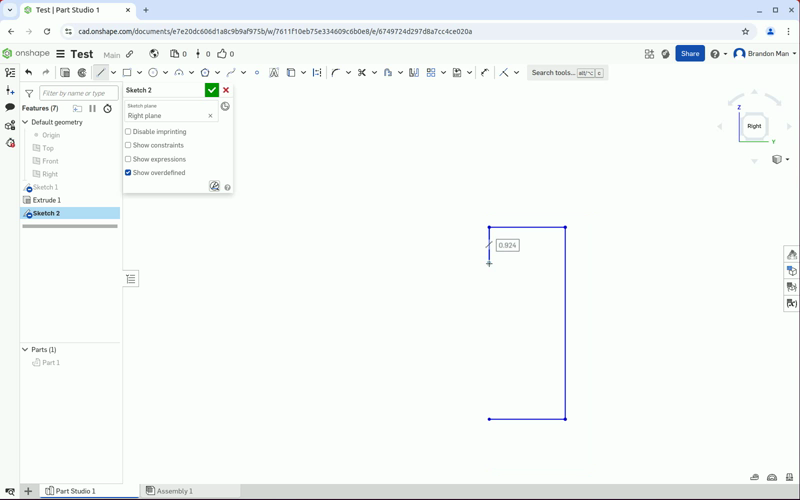
scroll(-6)
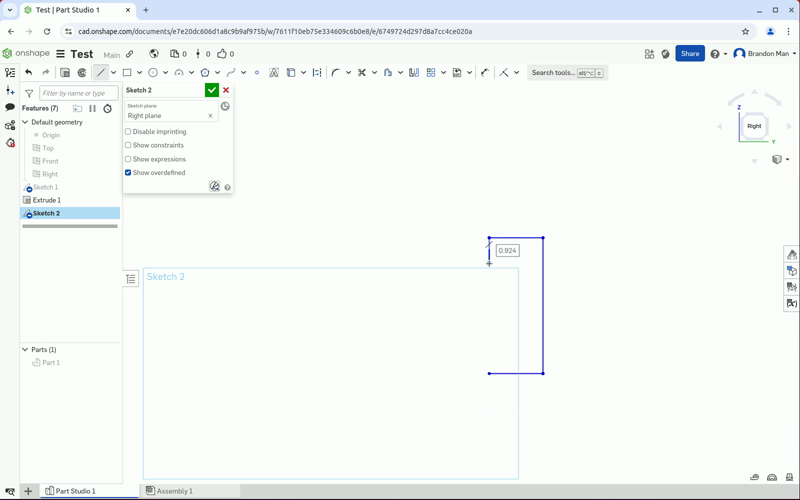
scroll(-6)
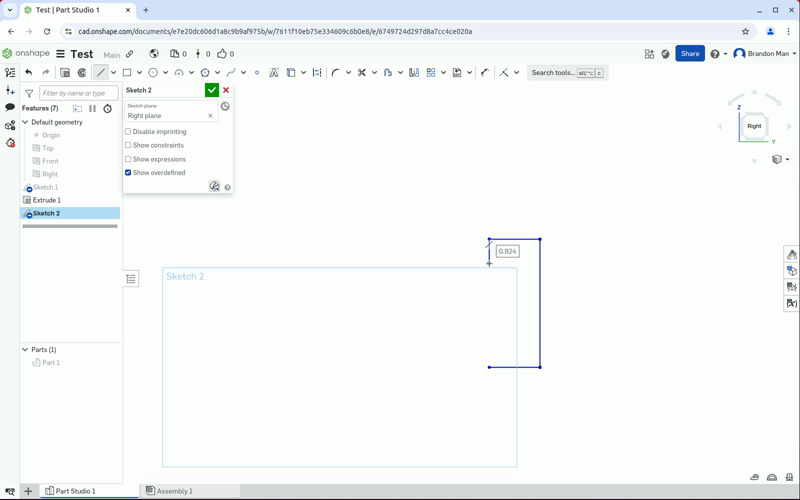
scroll(-6)
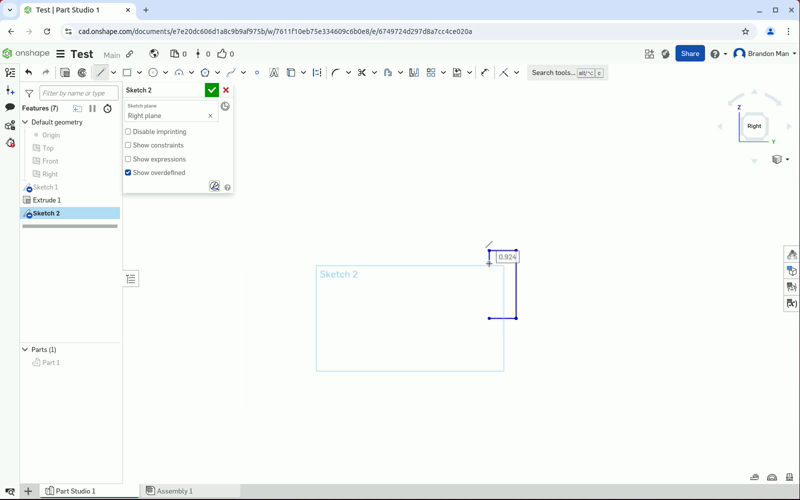
scroll(-6)
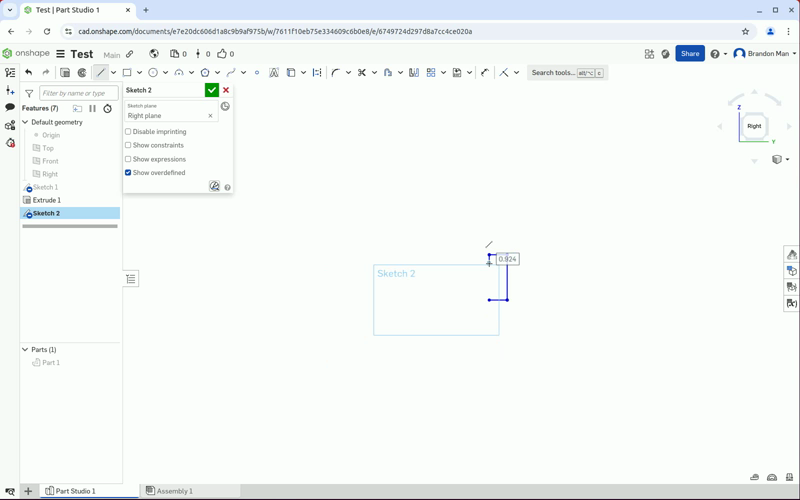
scroll(-6)
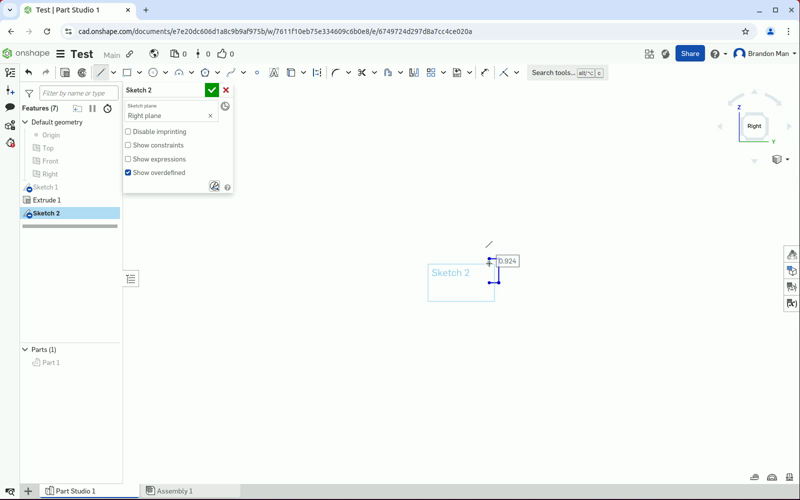
key_up(shift)
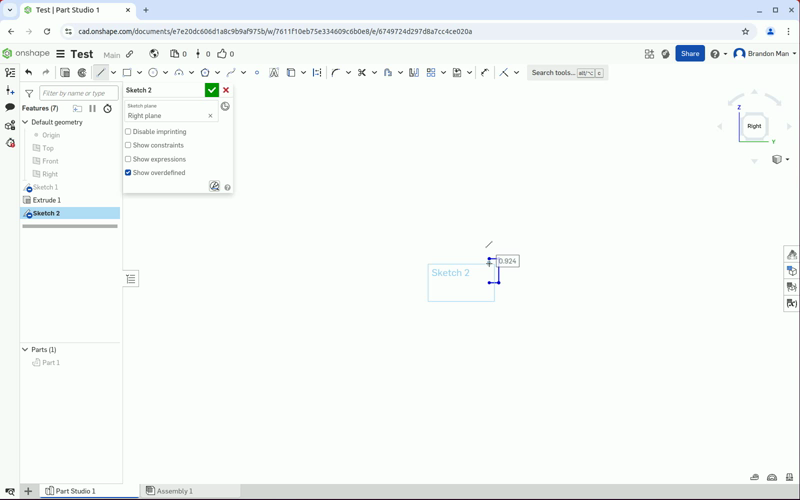
mouse_move(519, 263)
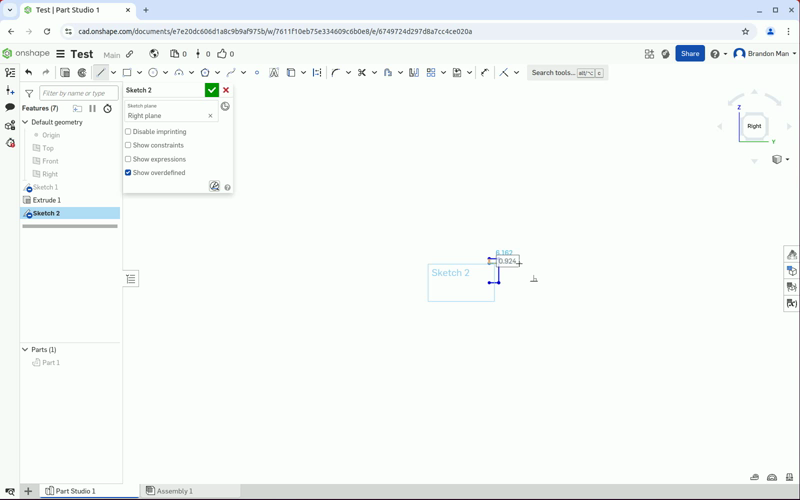
key_down(shift)
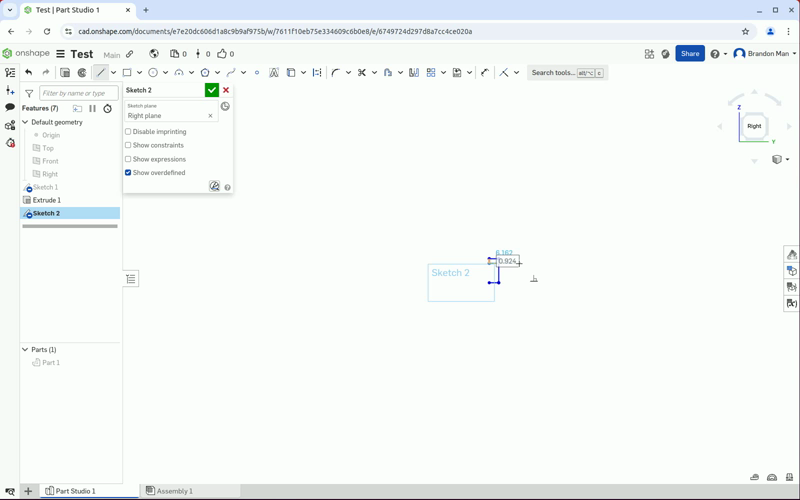
mouse_move(489, 282)
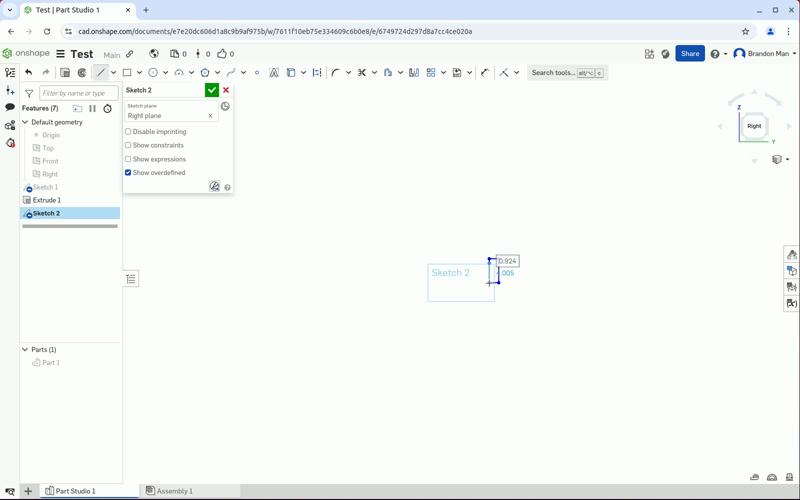
key_up(shift)
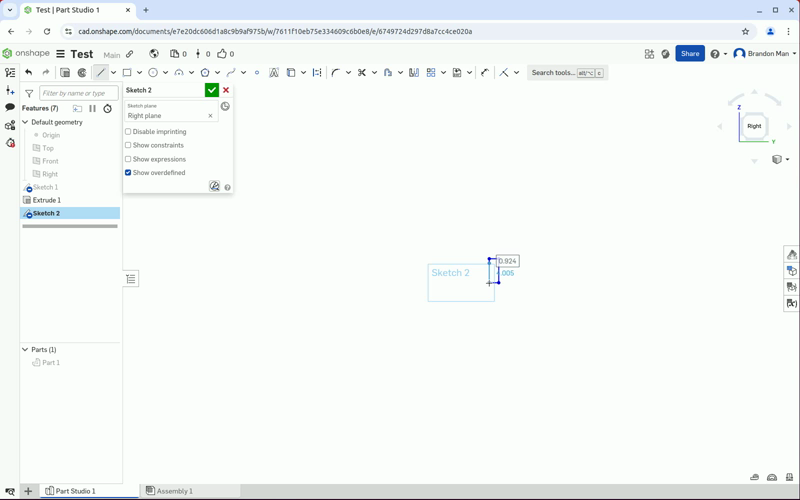
click(489, 282)
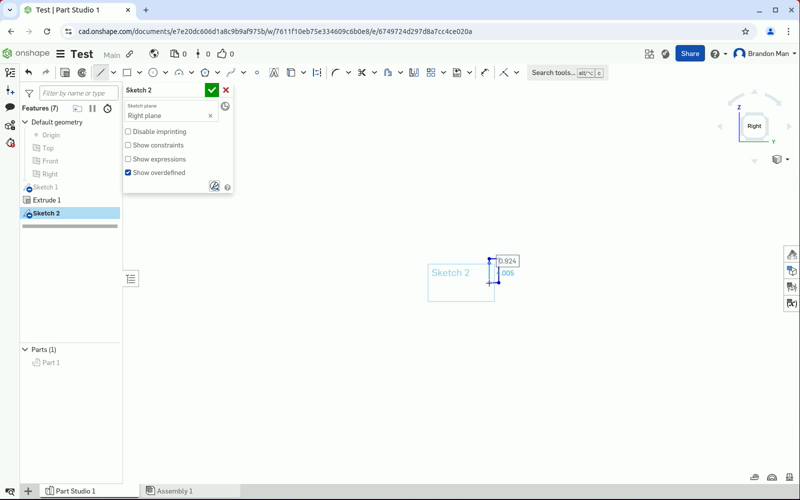
key(esc)
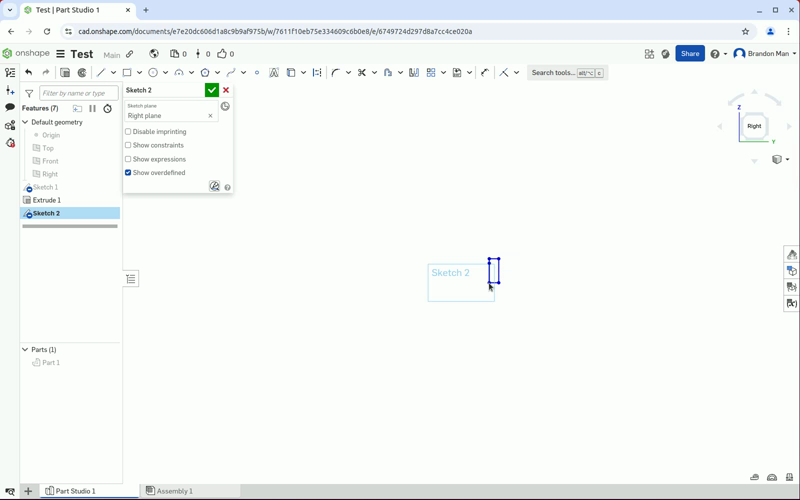
mouse_move(489, 267)
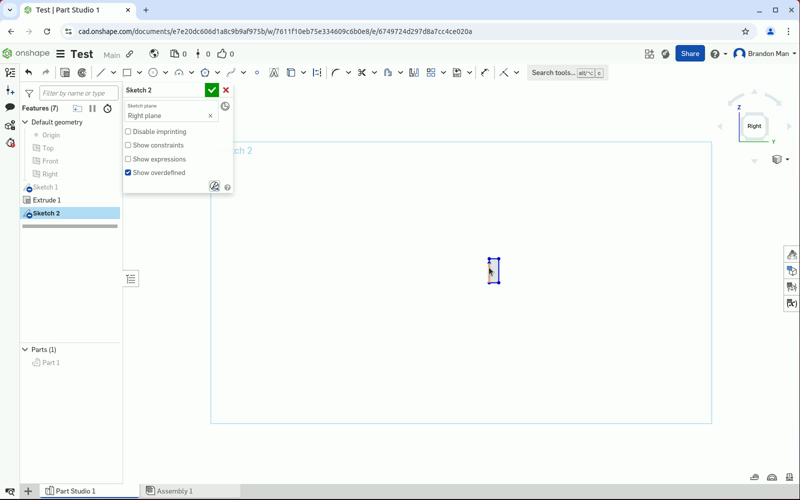
scroll(6)
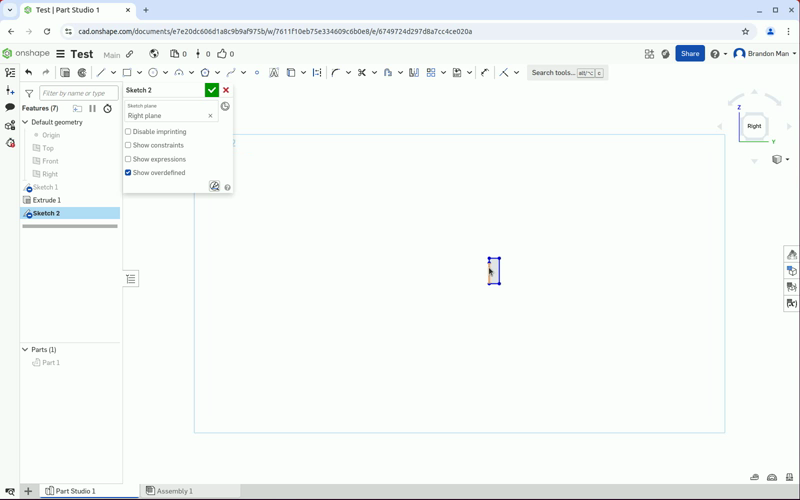
scroll(6)
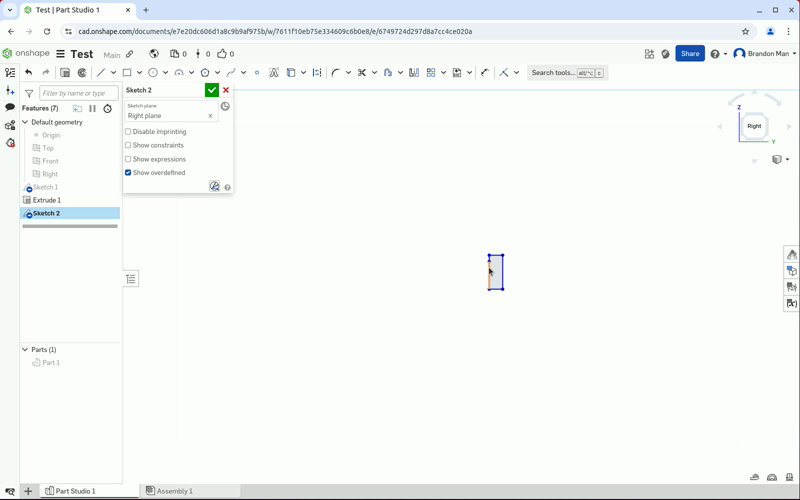
scroll(6)
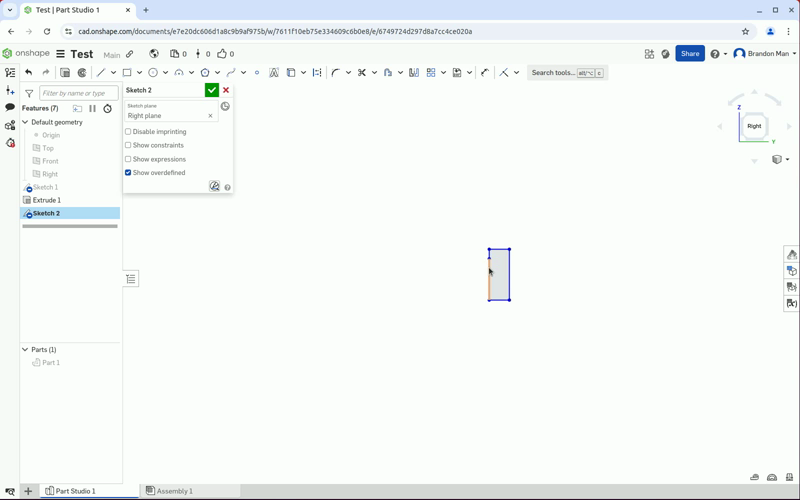
scroll(6)
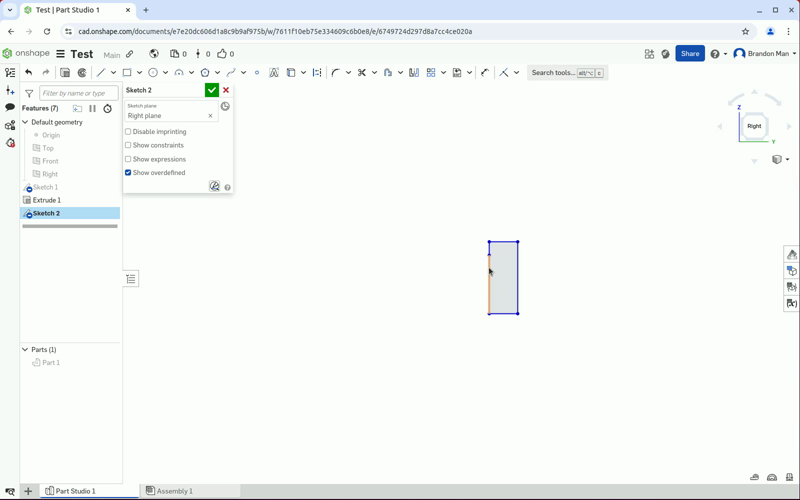
scroll(6)
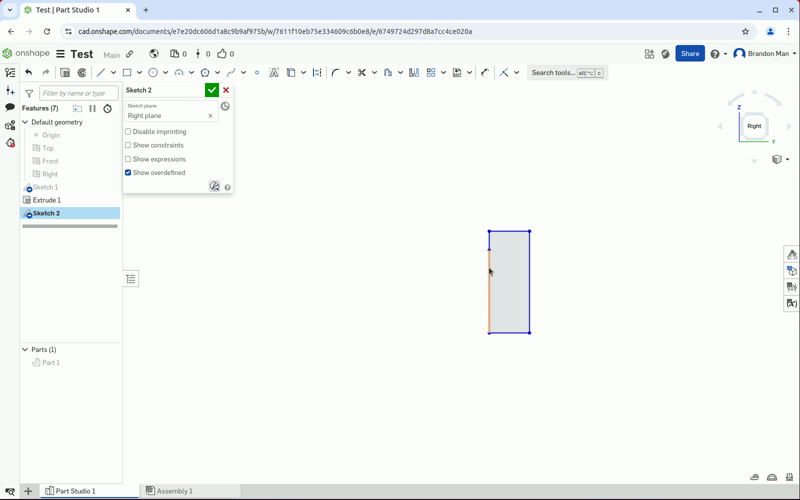
scroll(6)
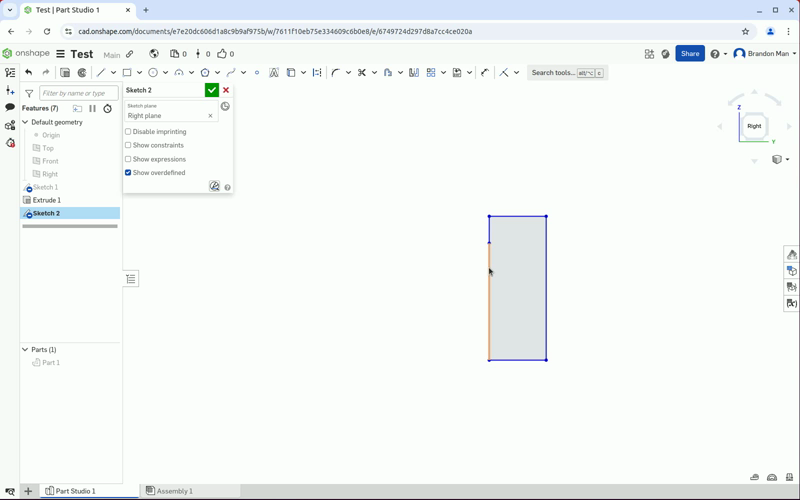
scroll(6)
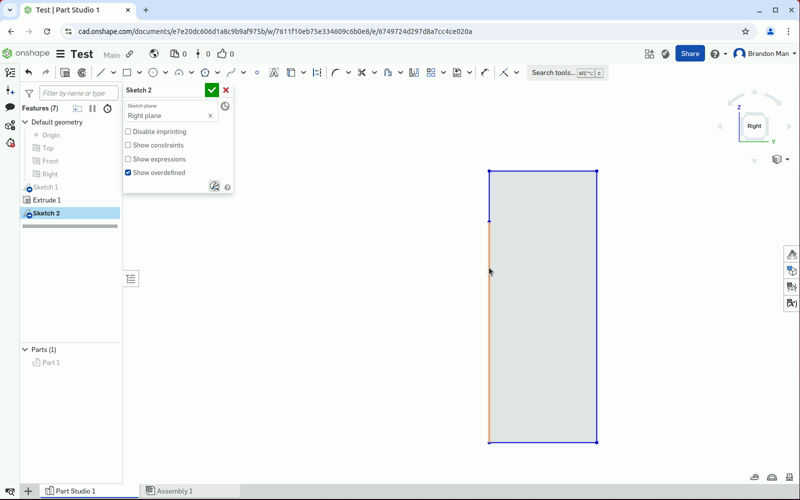
click(489, 267)
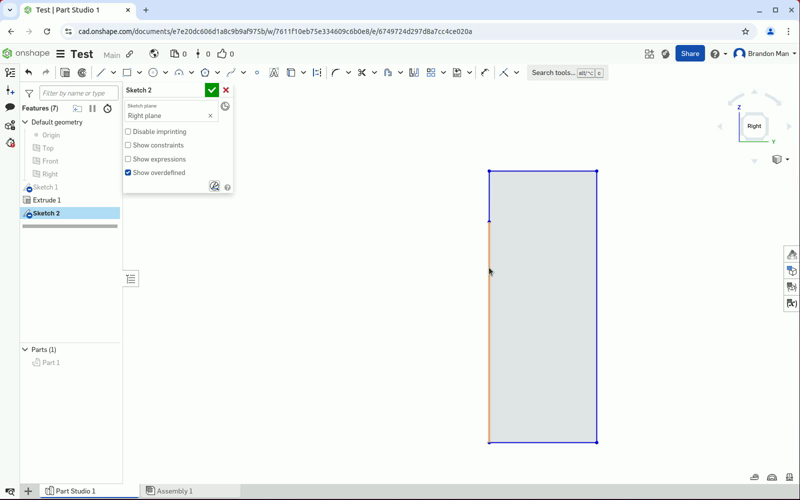
scroll(-6)
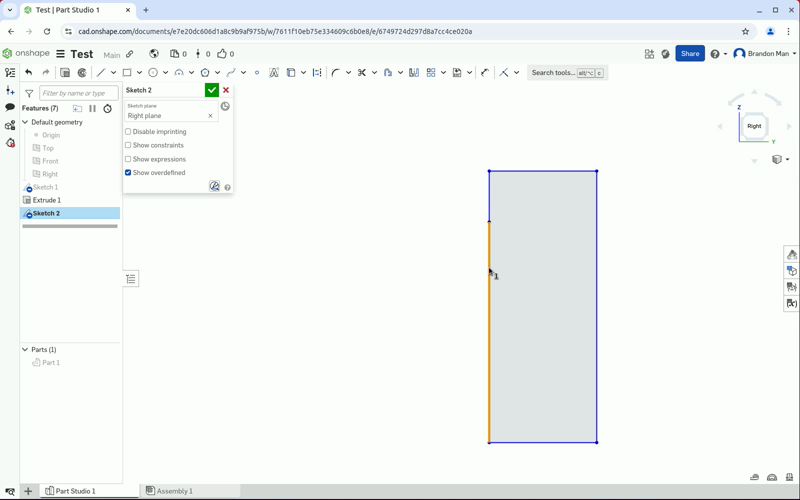
scroll(-6)
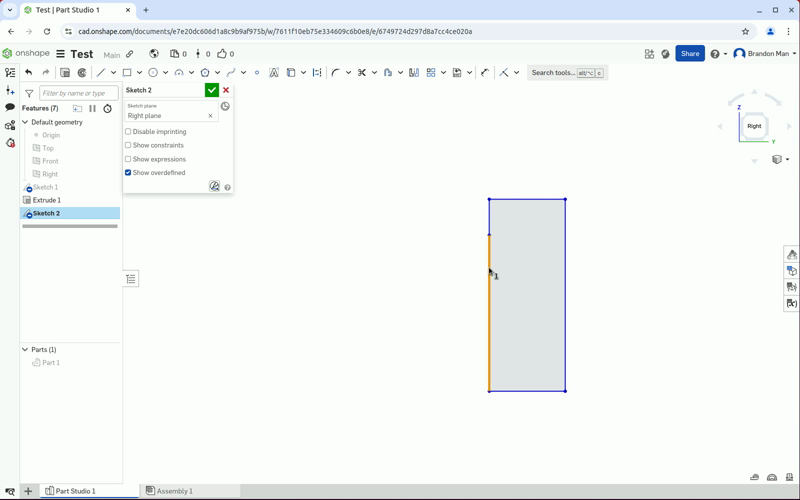
scroll(-6)
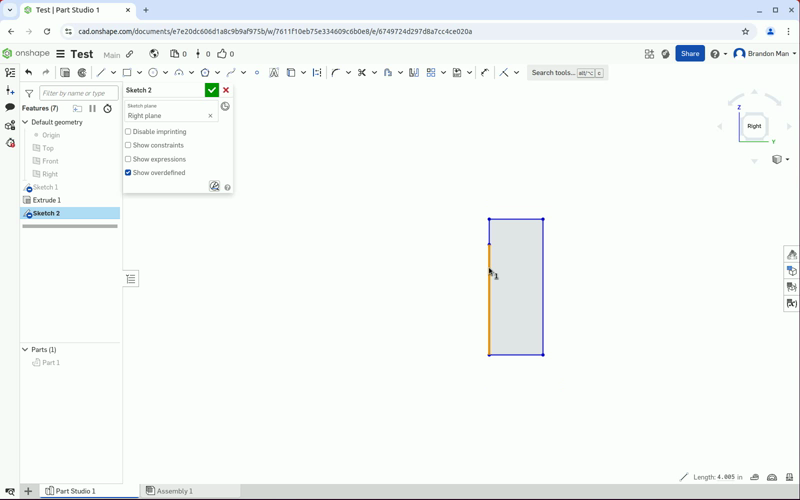
scroll(-6)
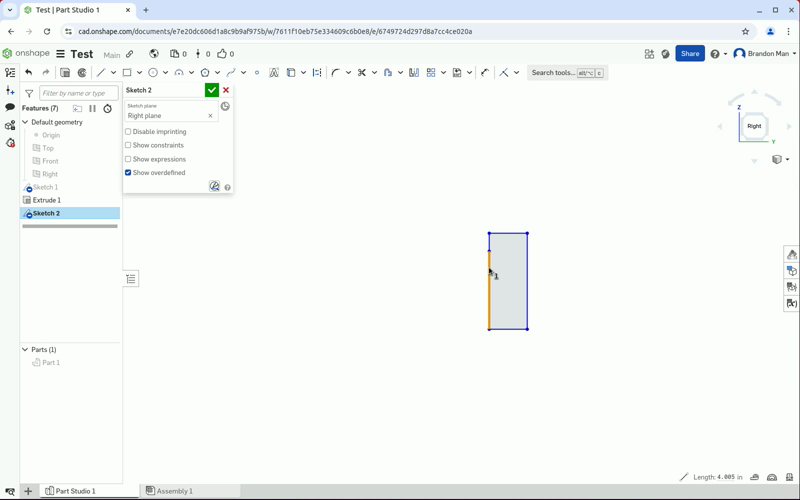
scroll(-6)
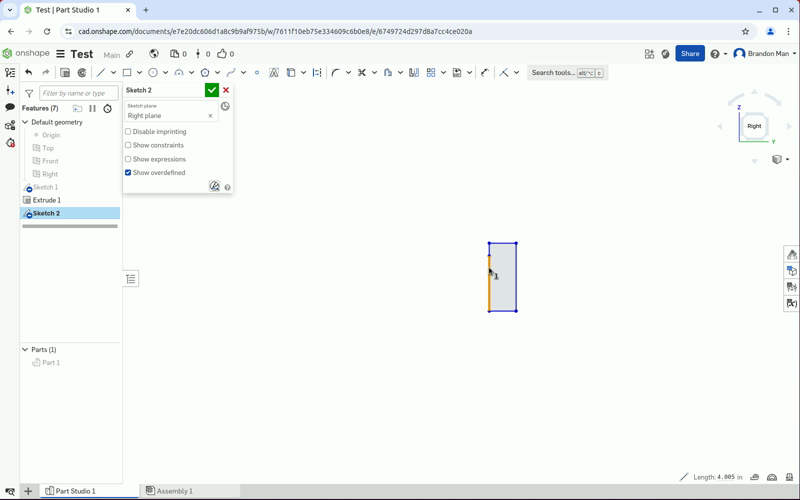
scroll(-6)
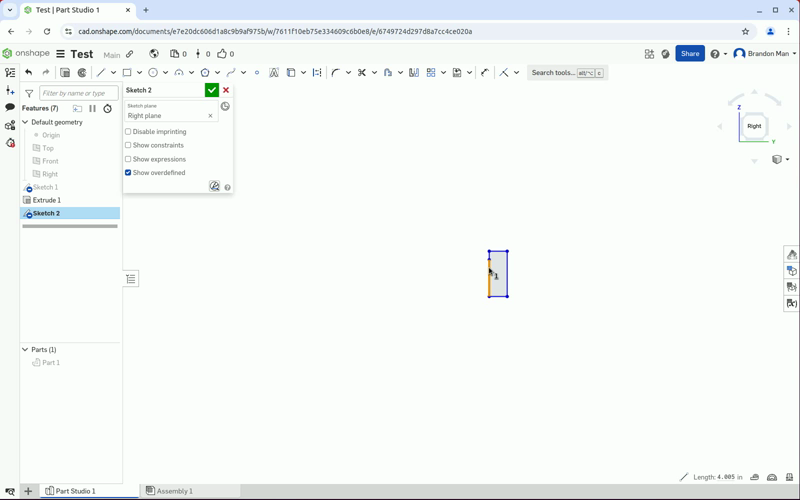
scroll(-6)
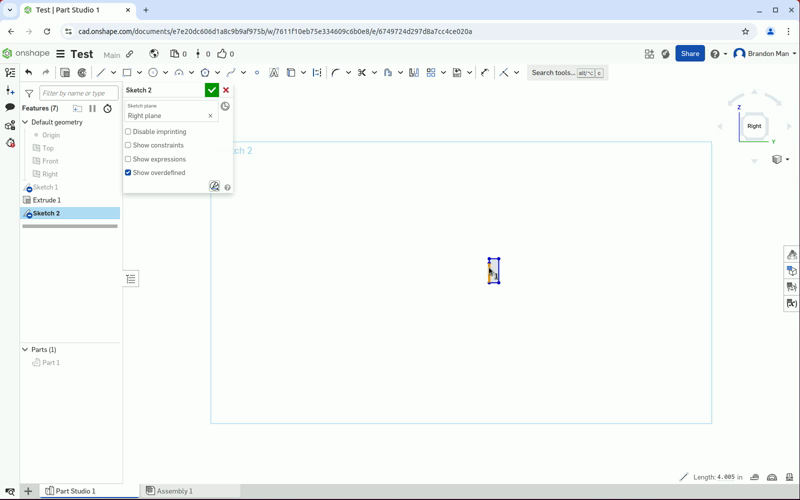
mouse_move(73, 352)
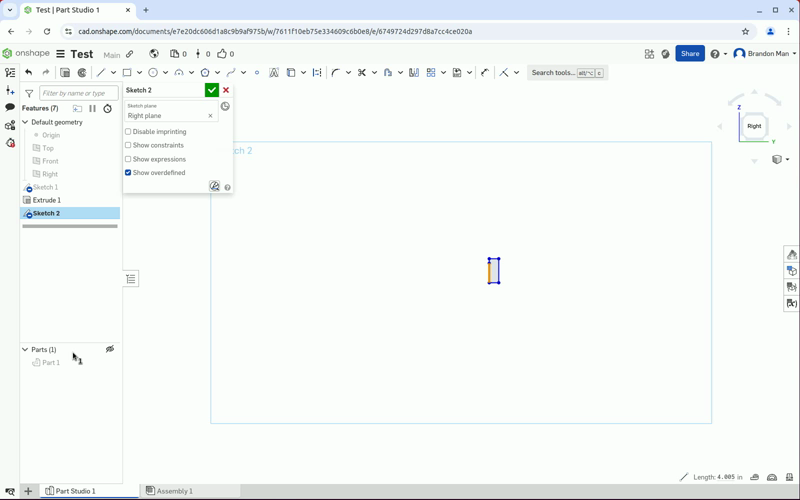
key(shift+y)
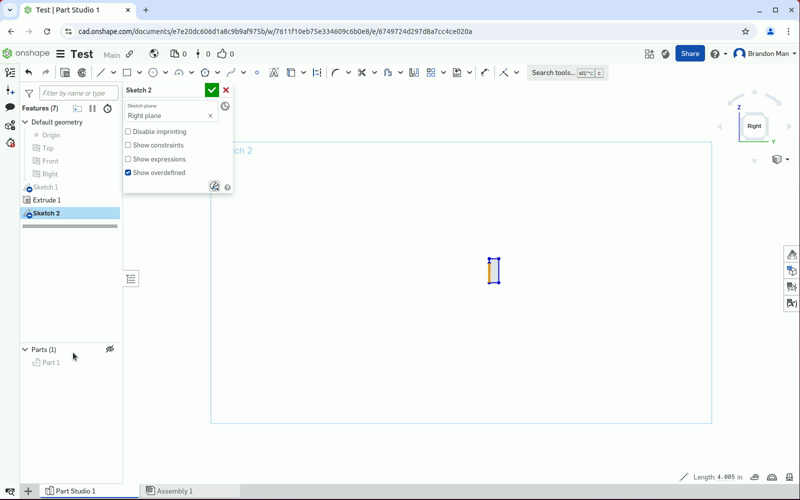
key(shift+e)
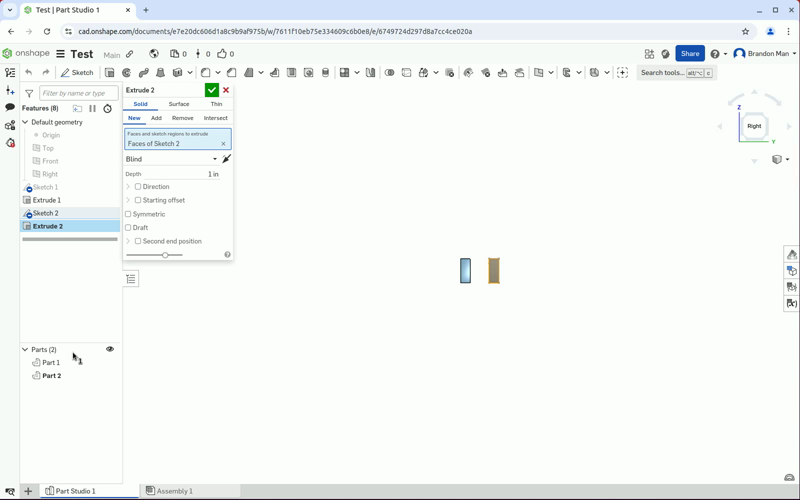
mouse_move(143, 106)
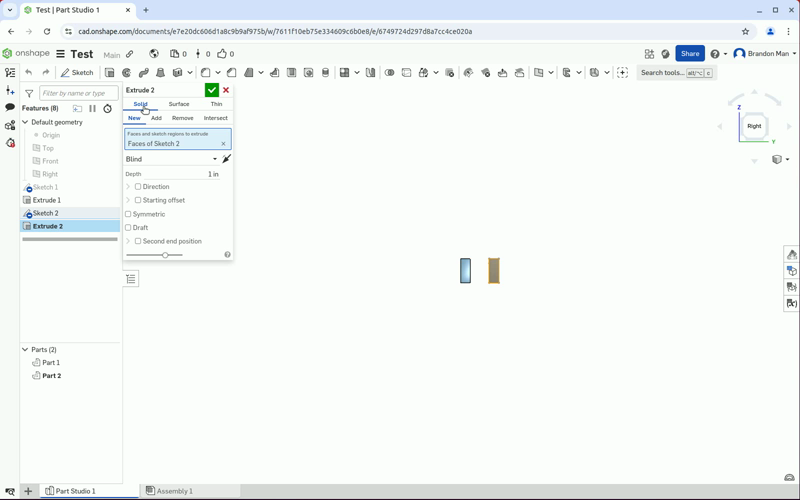
click(143, 106)
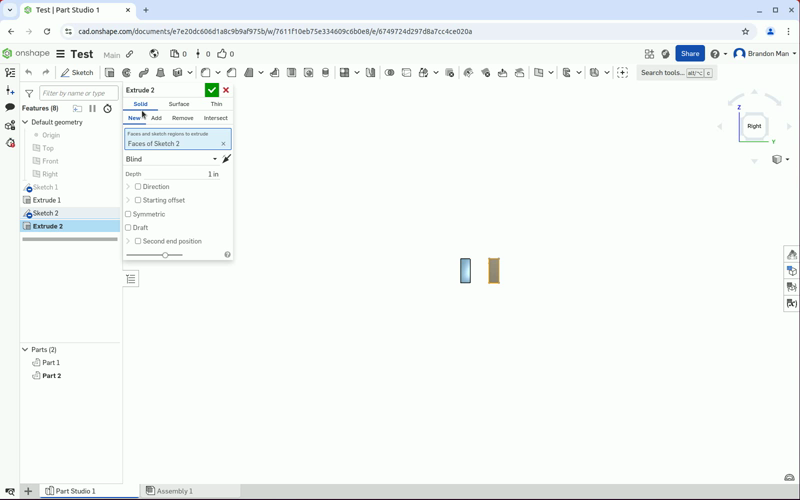
mouse_move(137, 120)
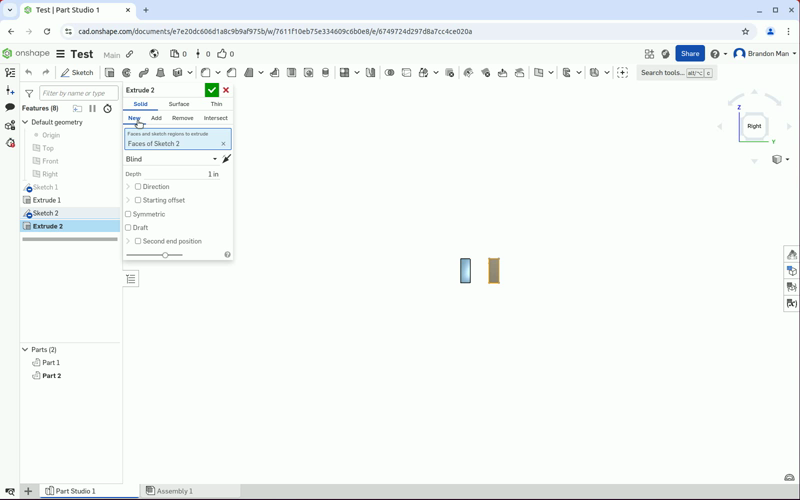
click(137, 120)
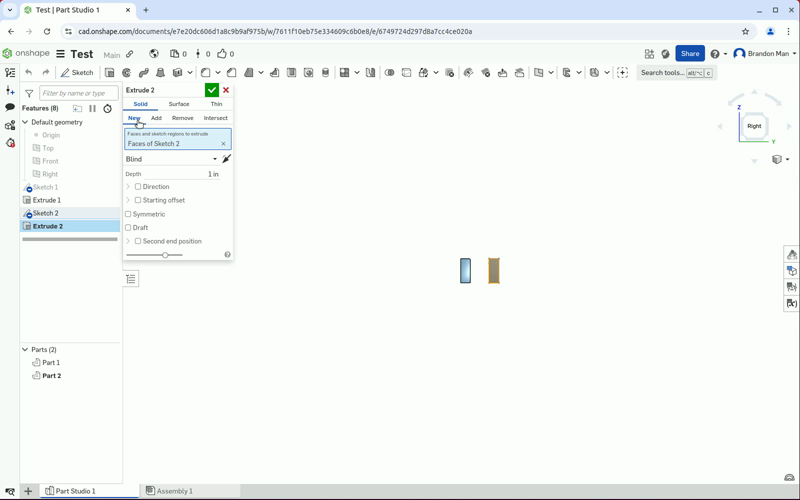
key(tab, 4)
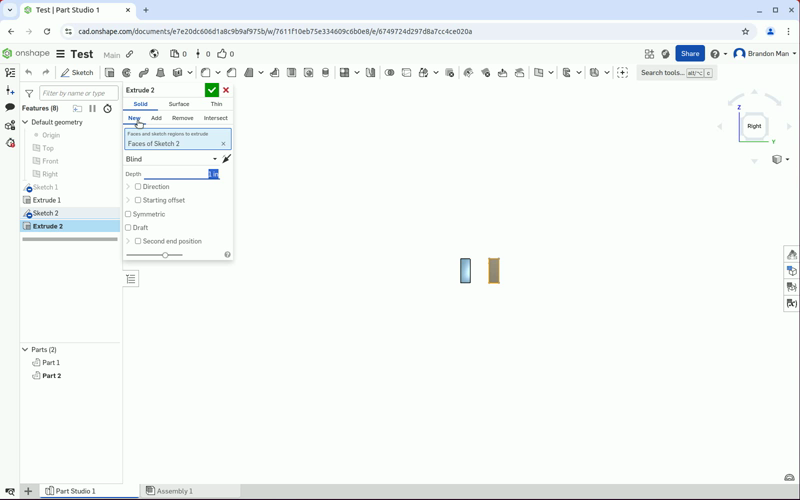
text(23.108)
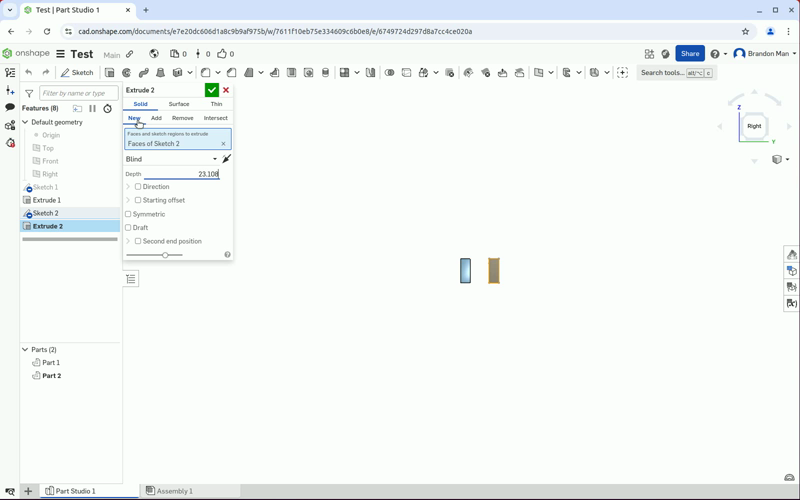
key(enter)
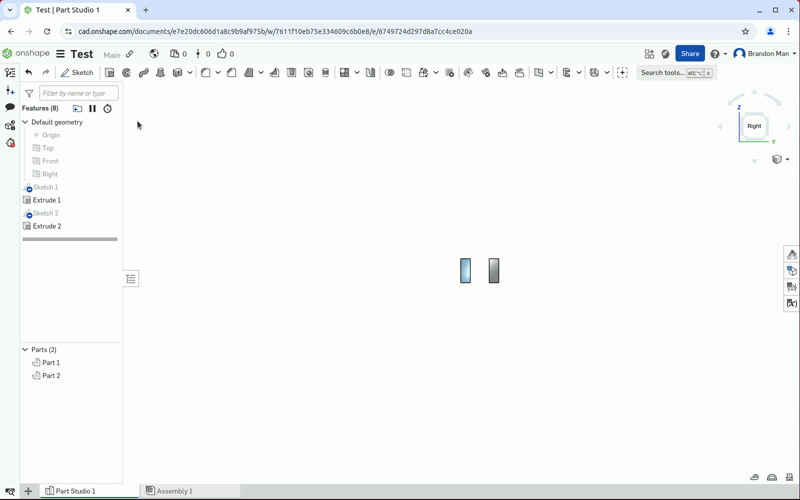
key(shift+h)
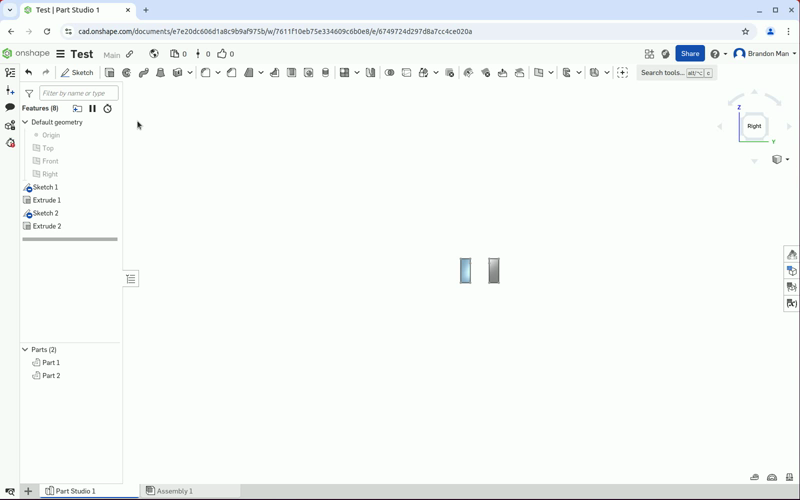
key(shift+h)
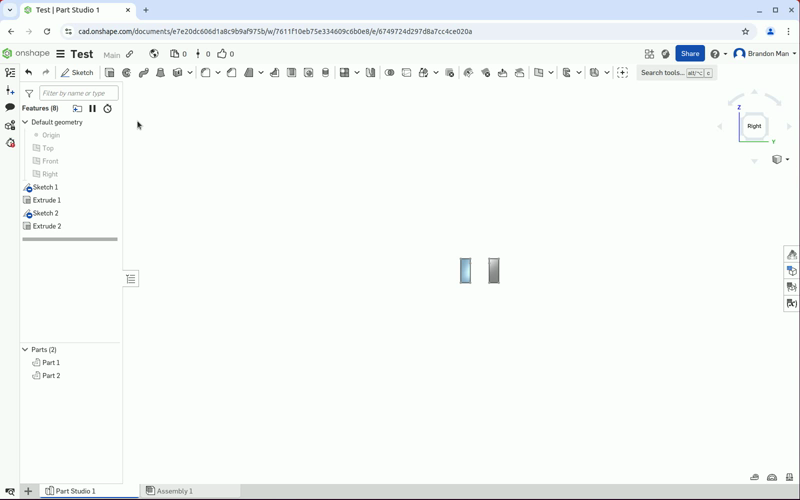
key(shift+7)
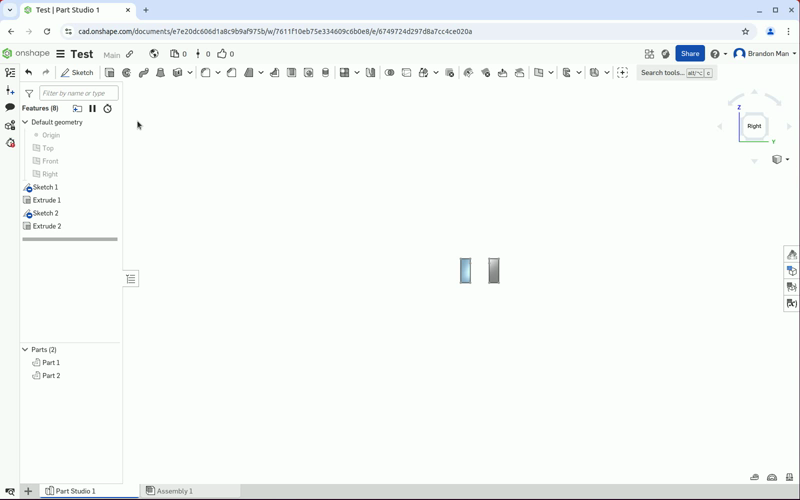
key(right, 2)
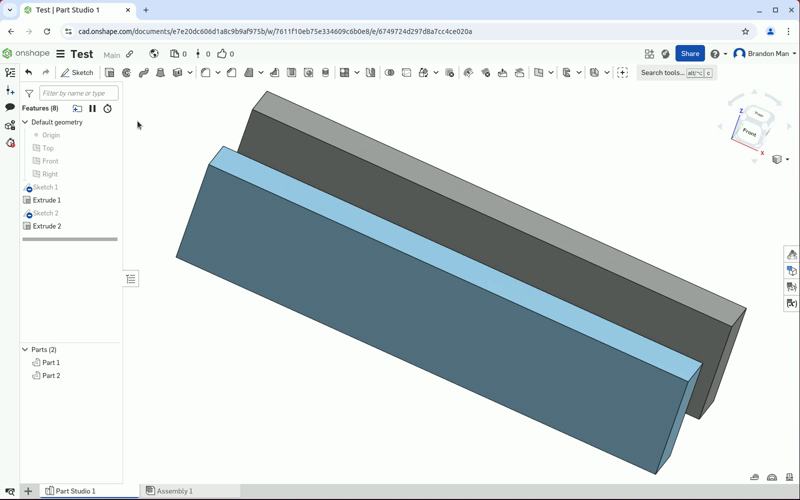
key(down, 2)
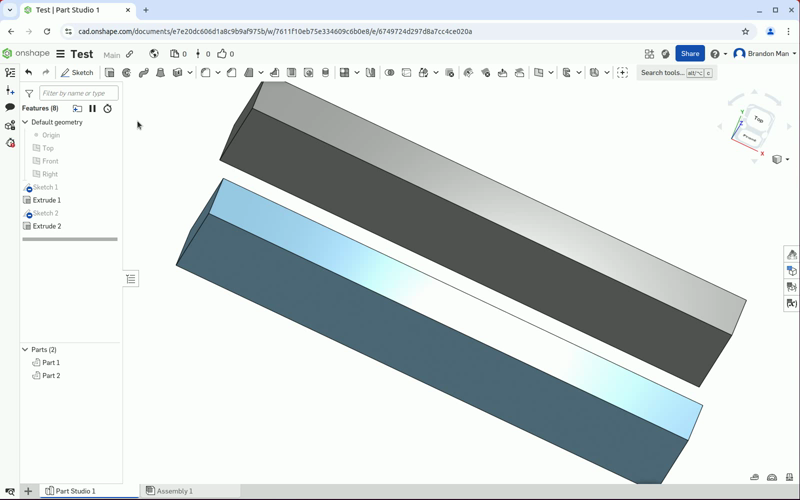
key(up, 2)
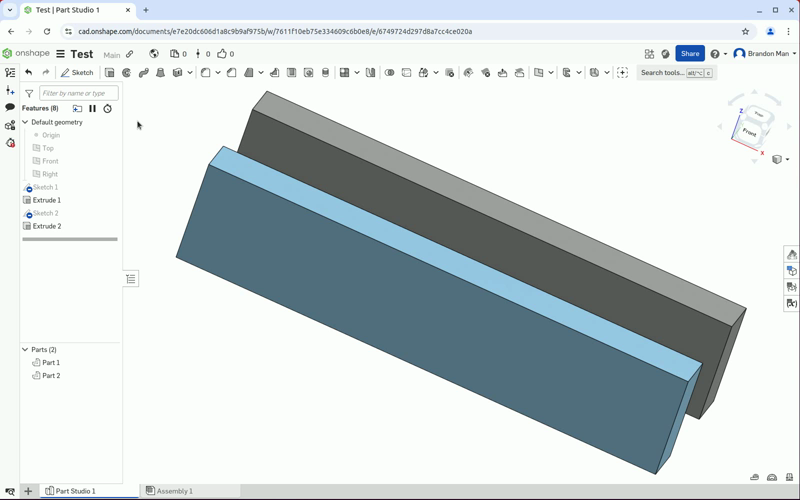
key(left, 2)
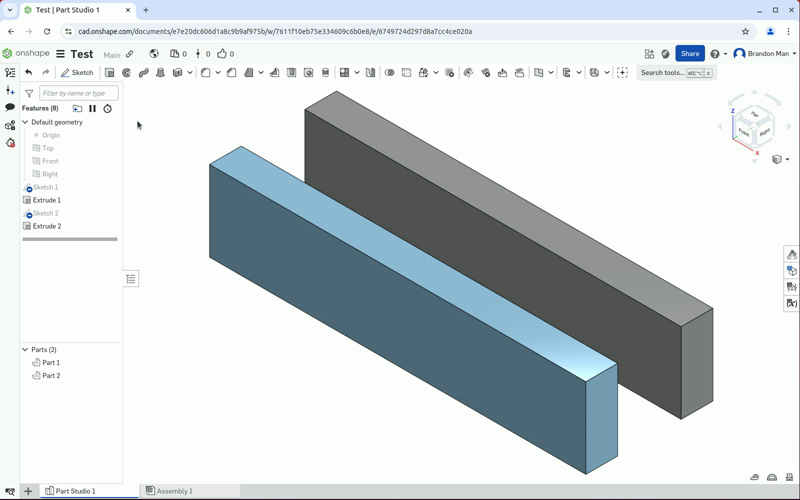
mouse_move(73, 189)
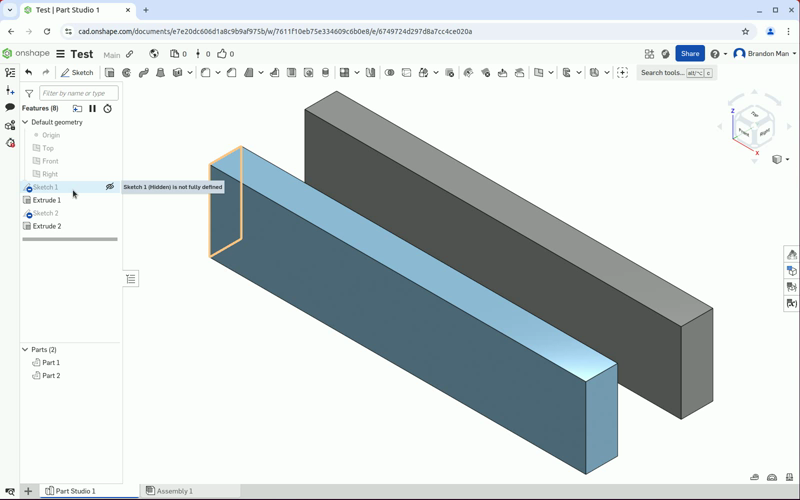
click(73, 189)